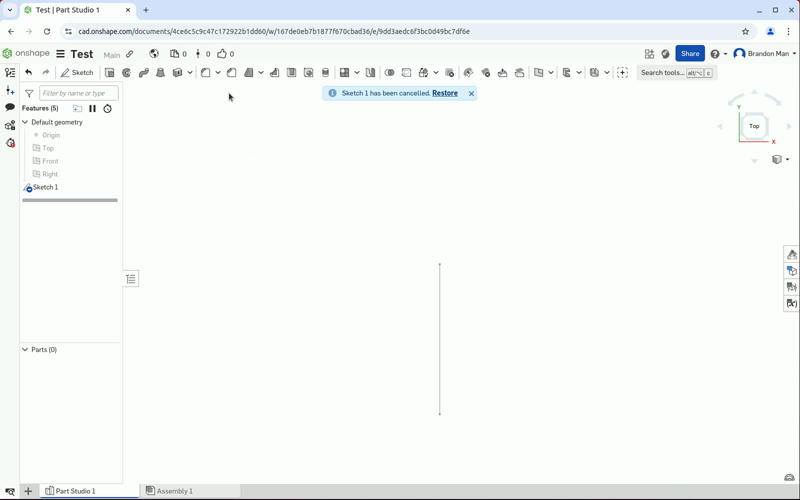
key(shift+h)
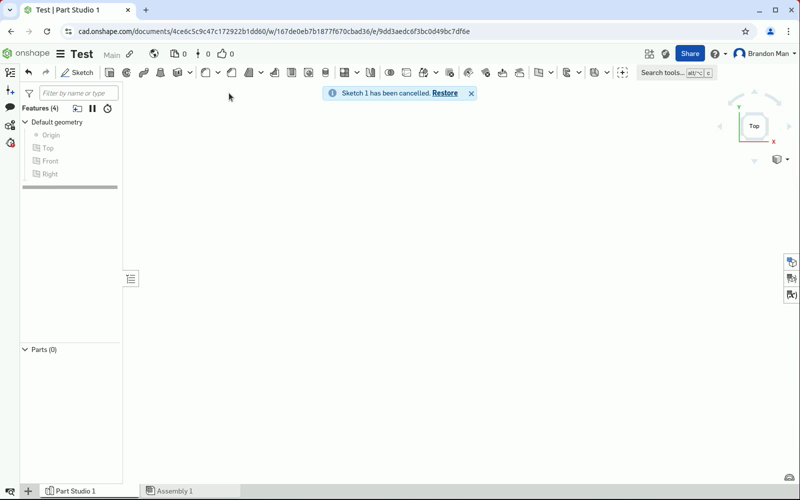
mouse_move(73, 352)
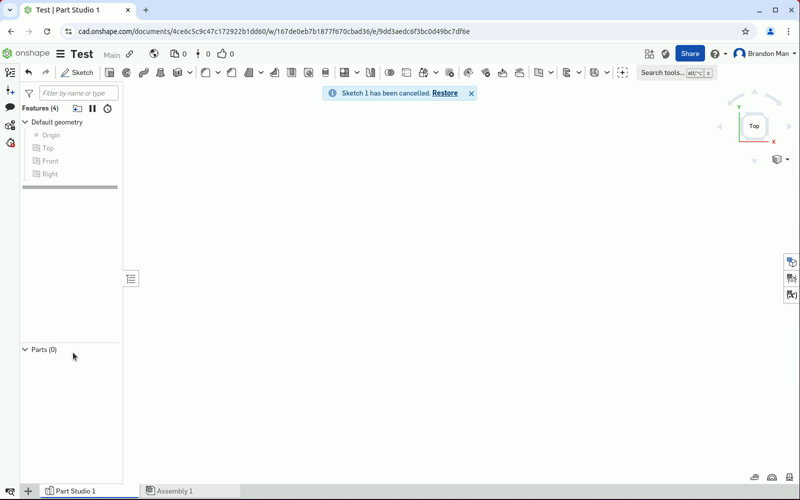
key(y)
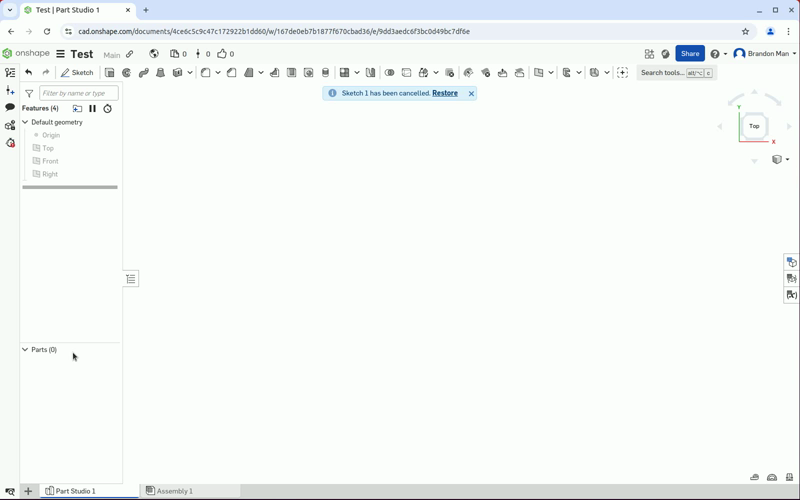
key(shift+p)
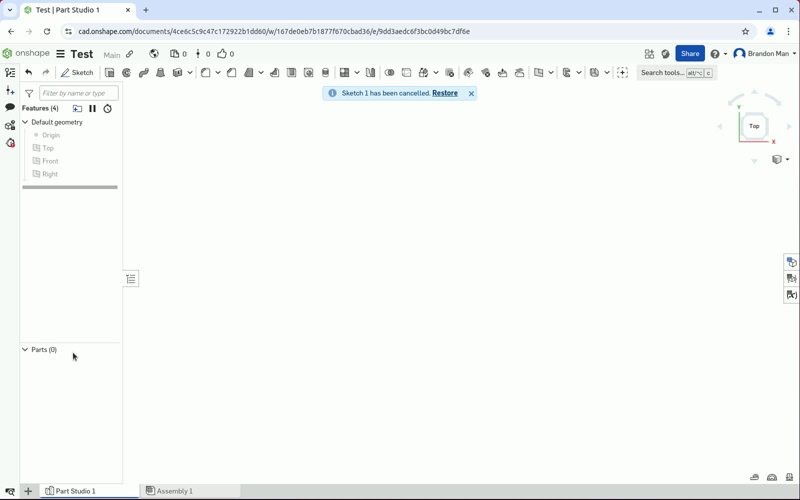
key(space)
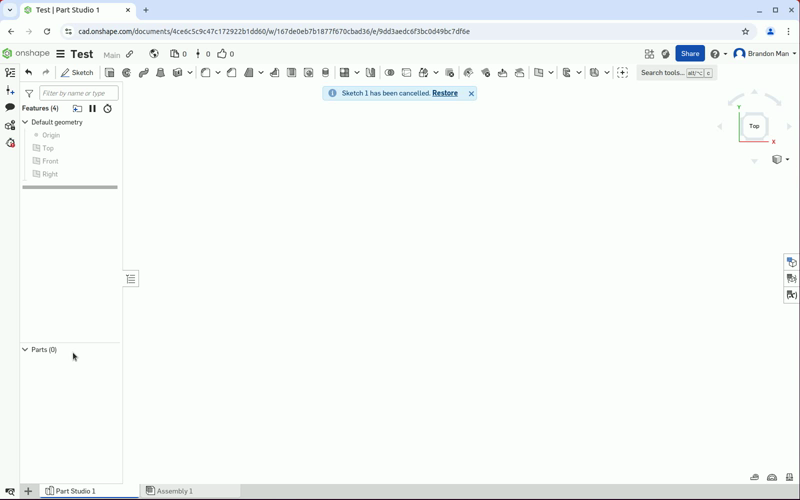
key_down(shift)
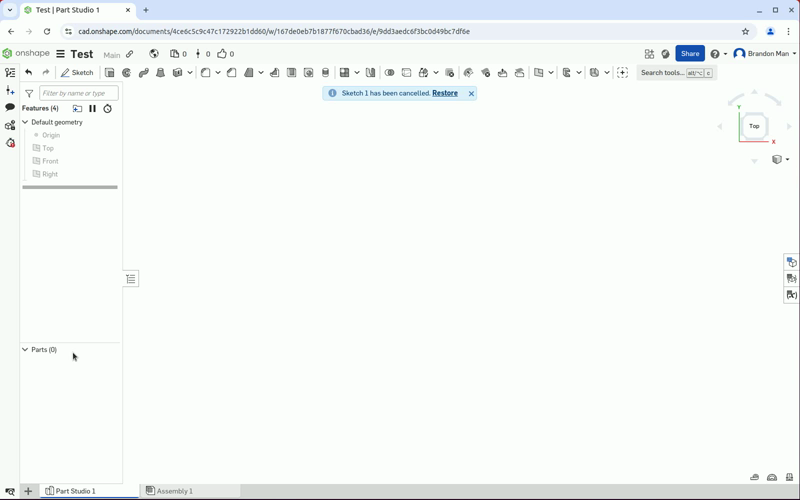
key(up)
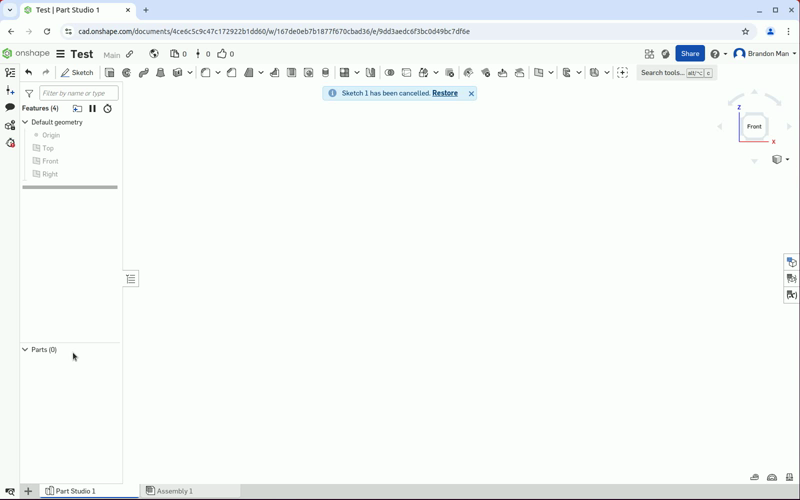
key_up(shift)
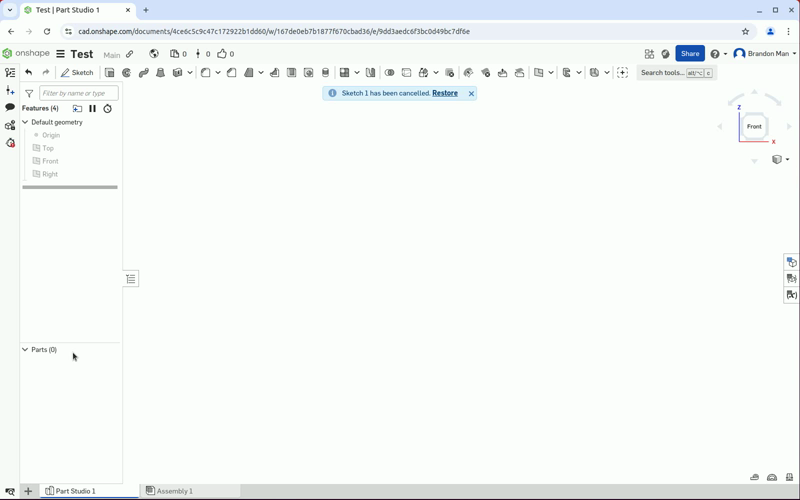
mouse_move(73, 352)
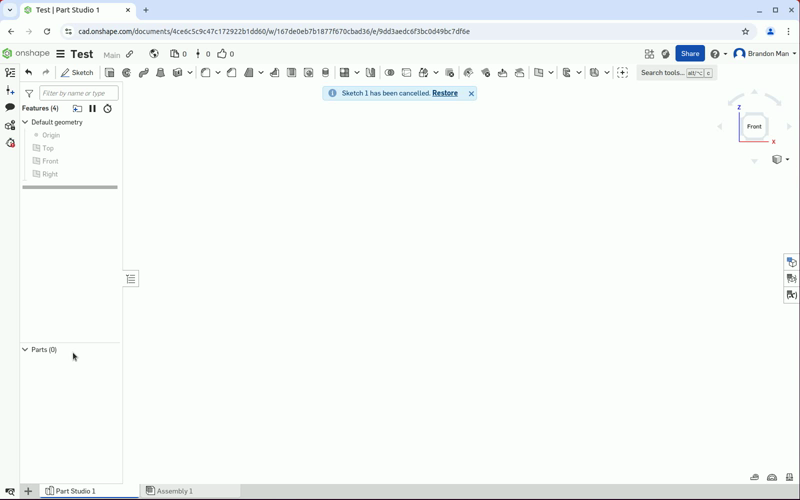
key(shift+y)
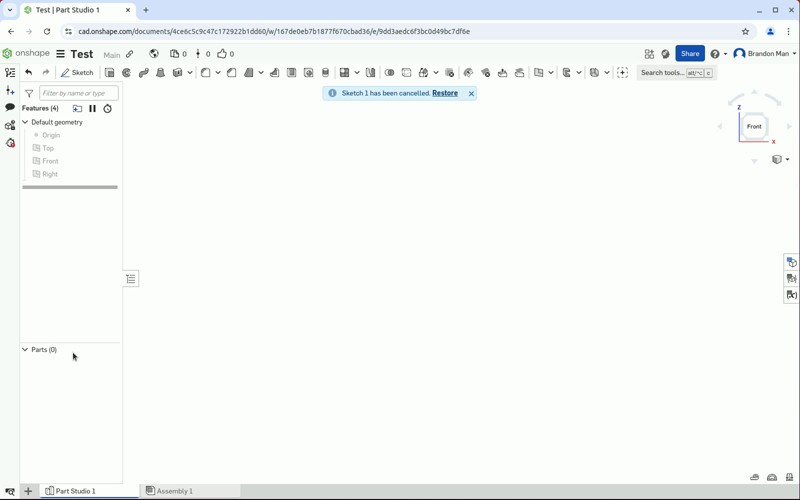
key(shift+s)
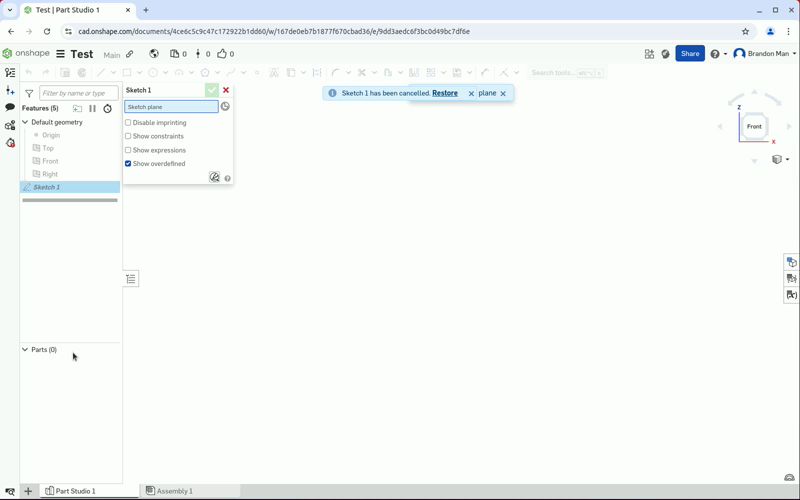
mouse_move(73, 163)
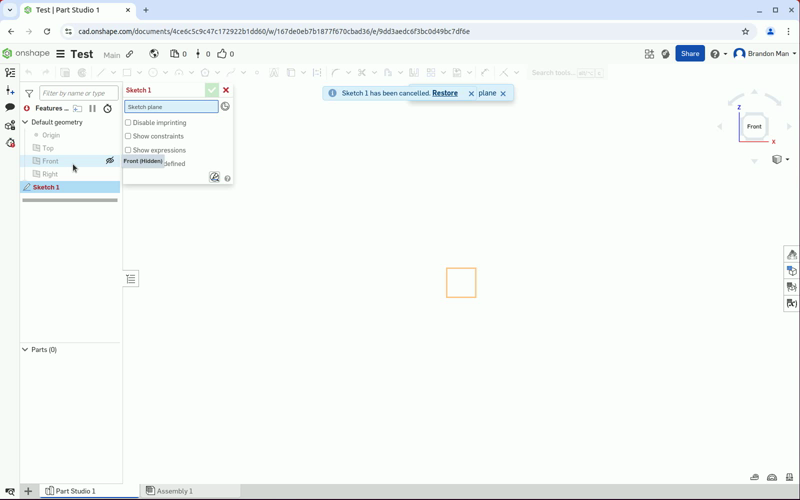
click(73, 163)
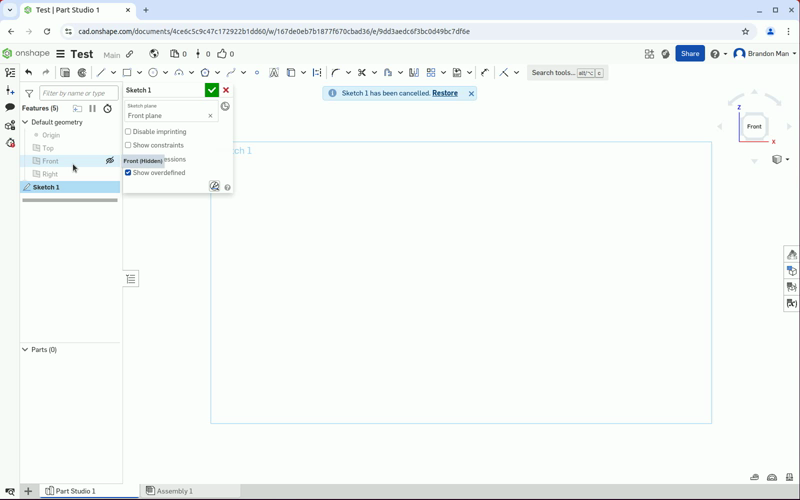
mouse_move(73, 352)
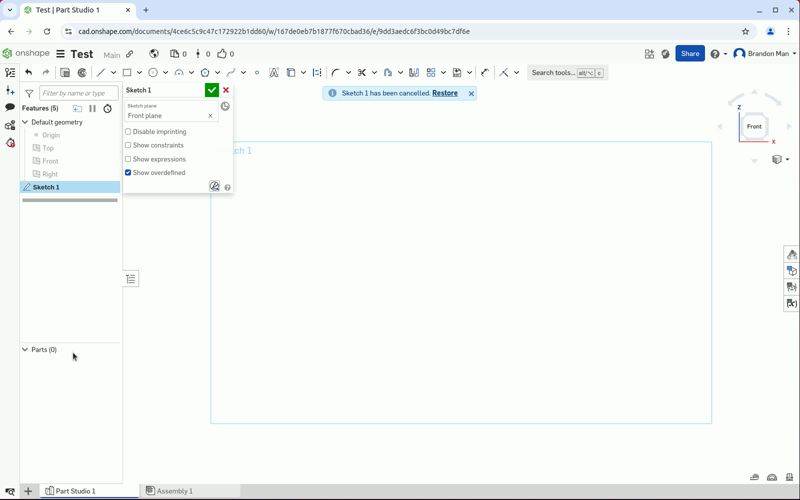
key(y)
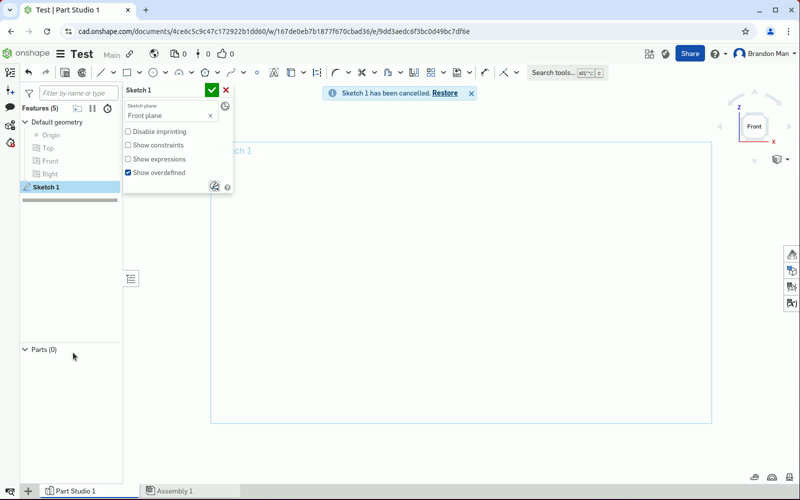
key(l)
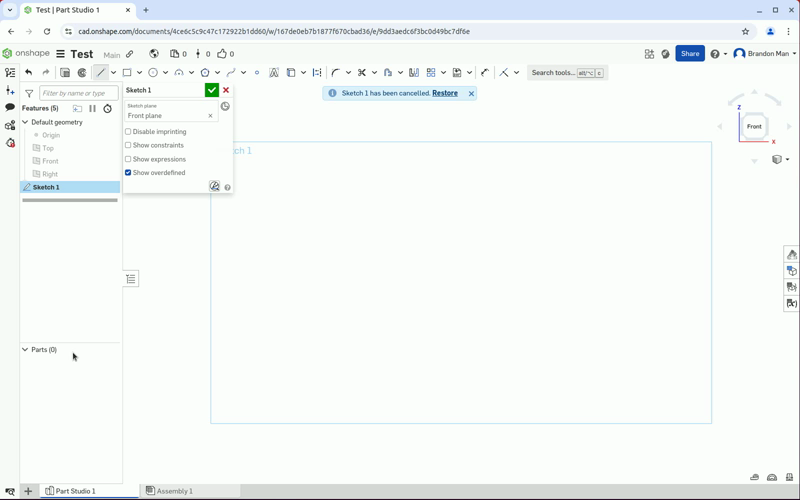
key_down(shift)
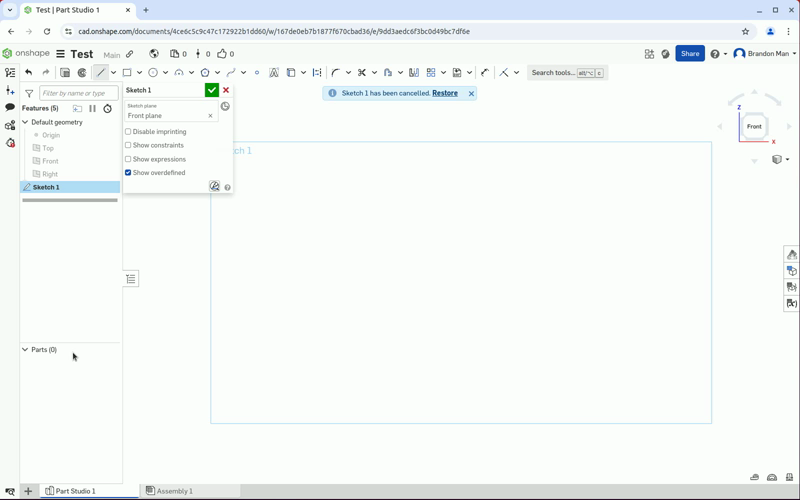
mouse_move(443, 298)
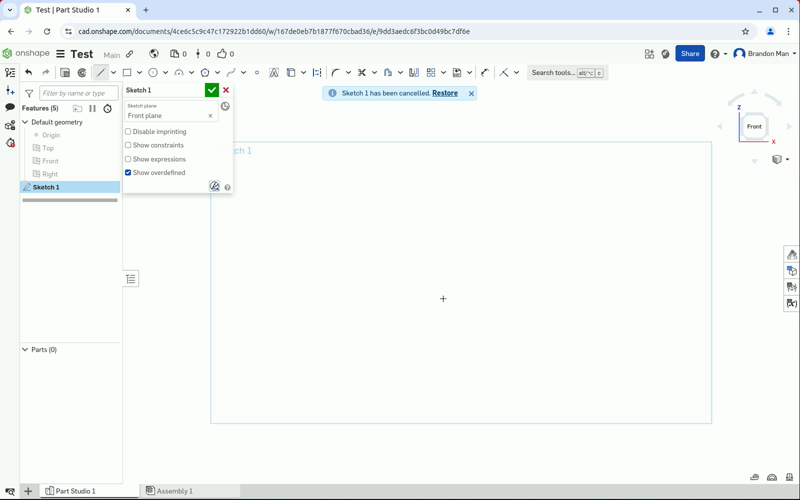
click(443, 298)
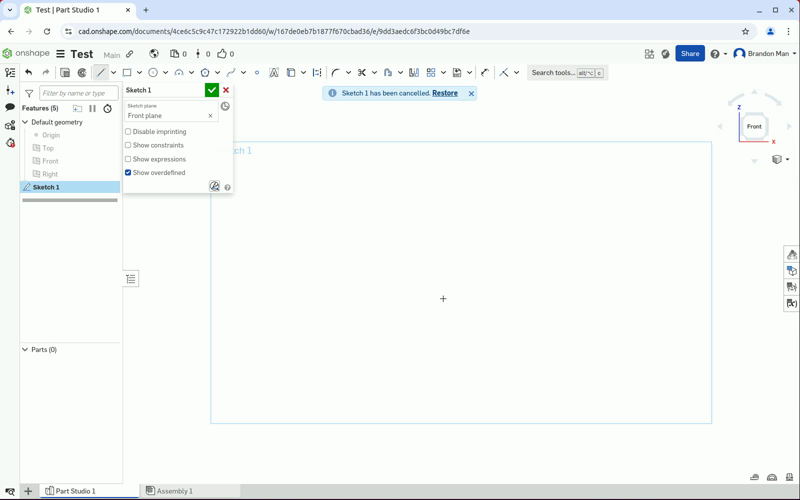
key_up(shift)
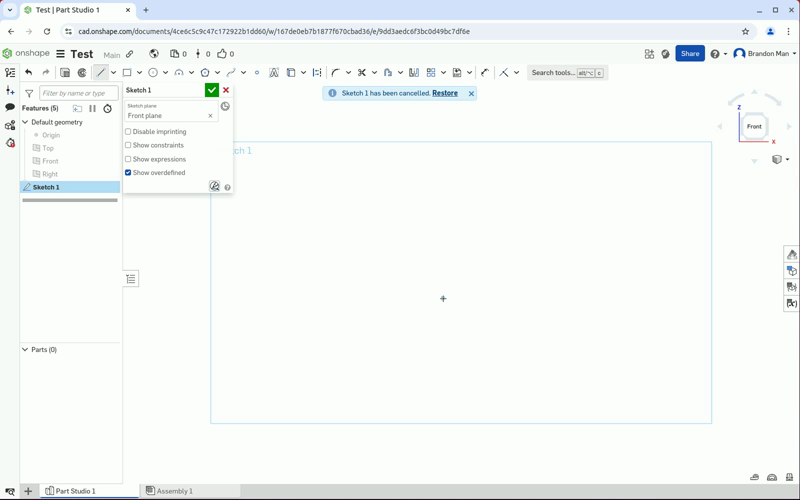
key_down(shift)
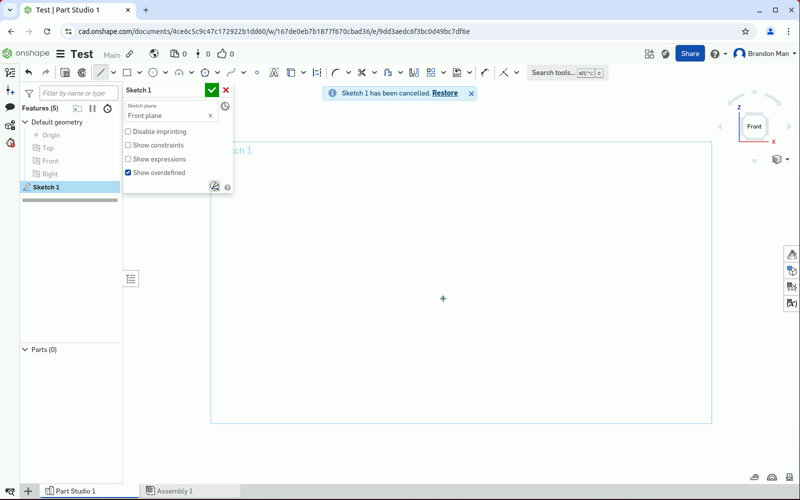
mouse_move(504, 298)
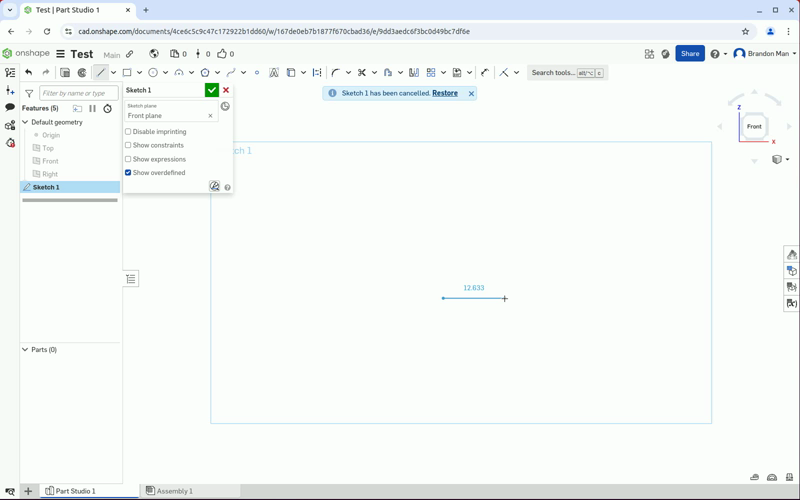
click(504, 298)
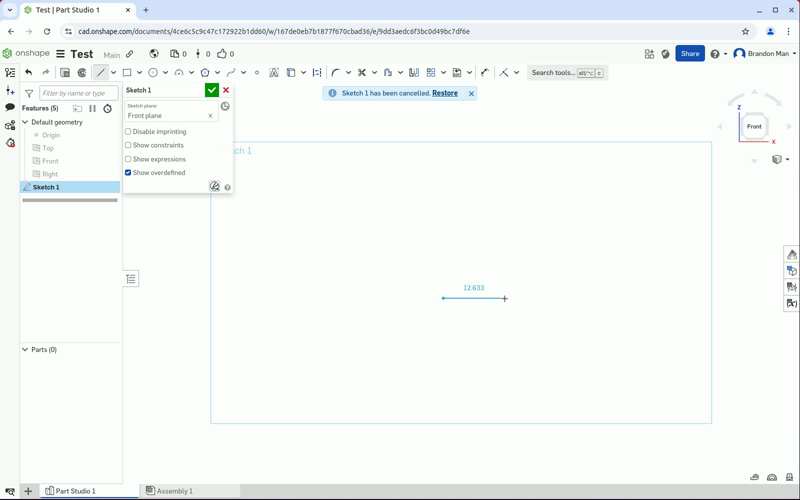
key_up(shift)
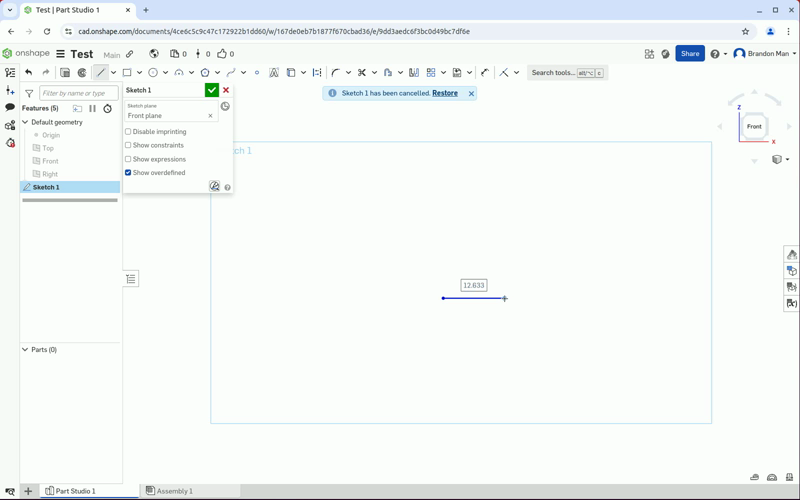
key_down(shift)
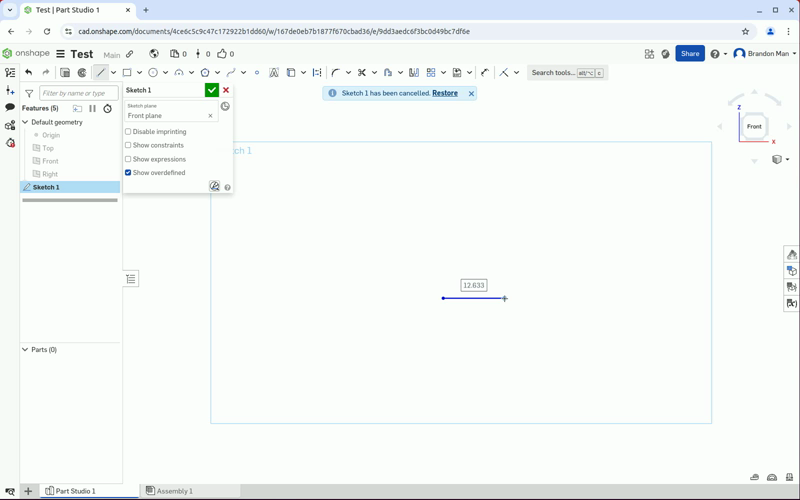
mouse_move(443, 254)
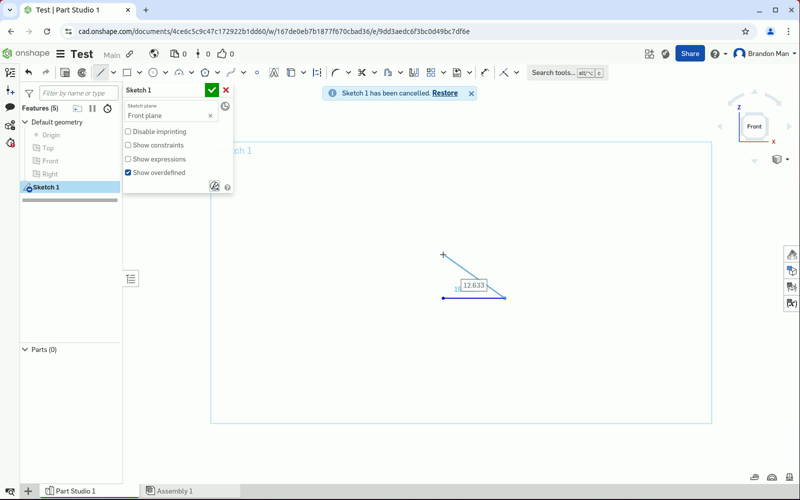
click(443, 254)
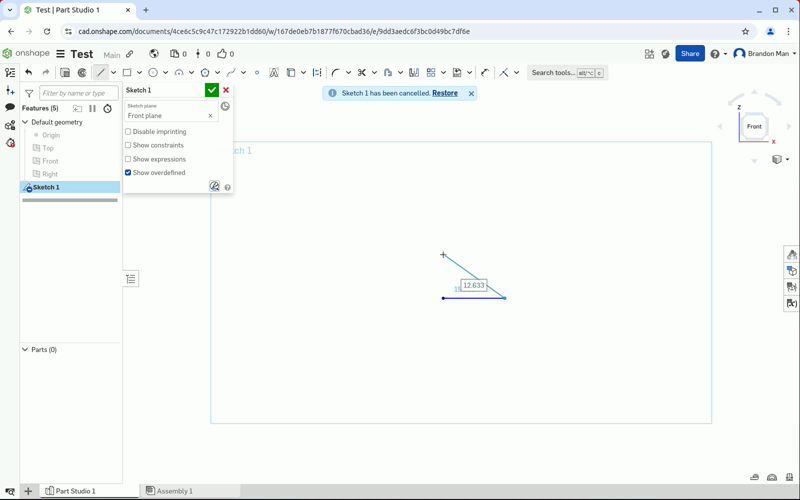
key_up(shift)
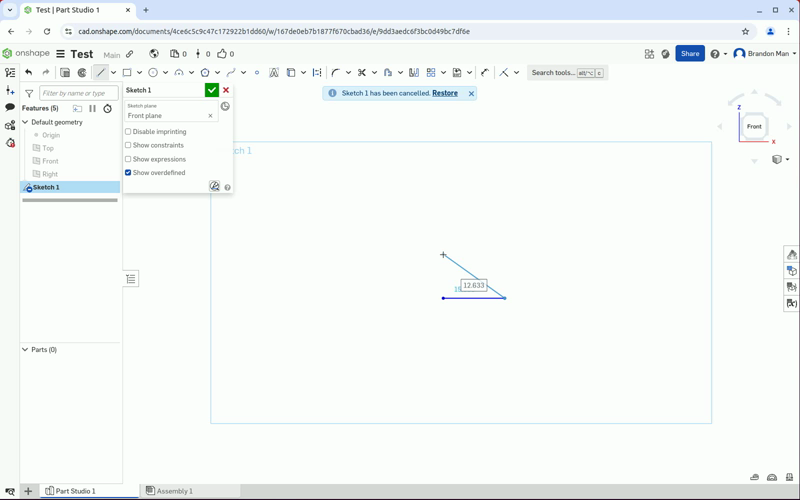
mouse_move(473, 254)
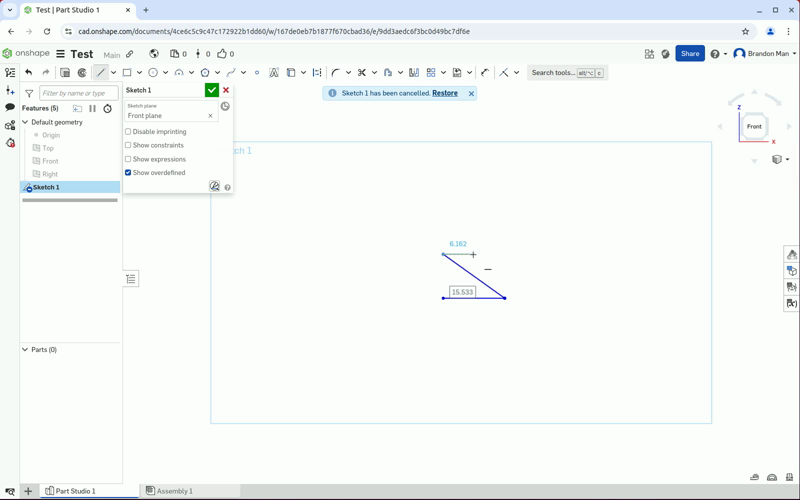
key_down(shift)
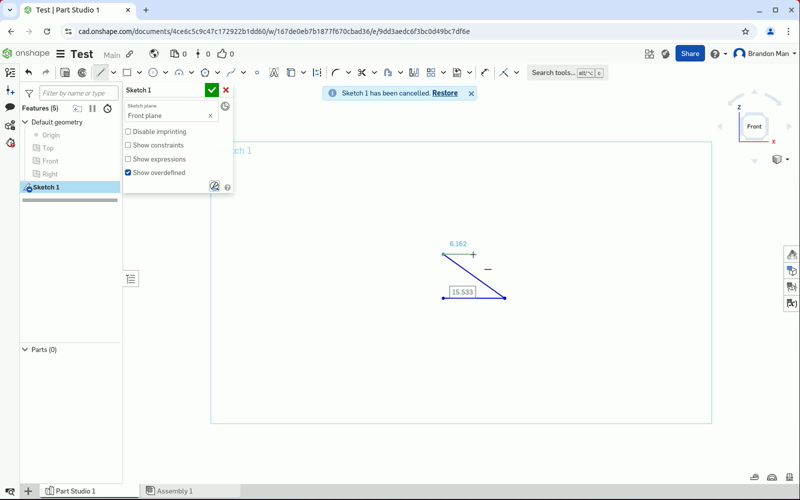
mouse_move(443, 298)
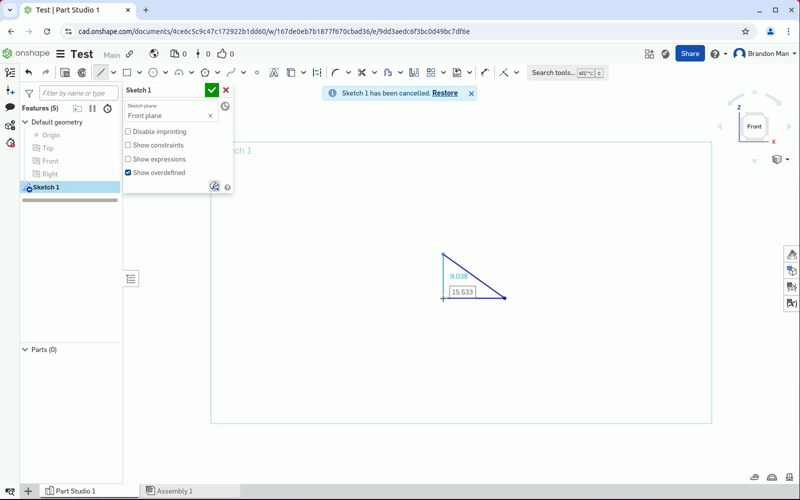
key_up(shift)
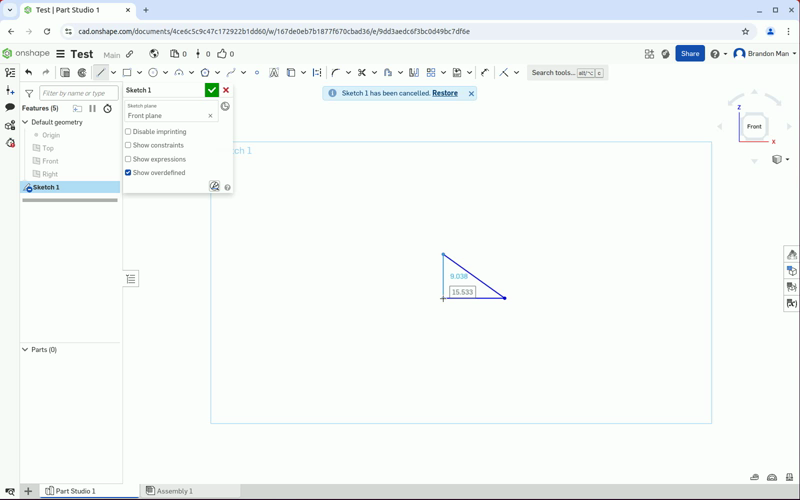
click(443, 298)
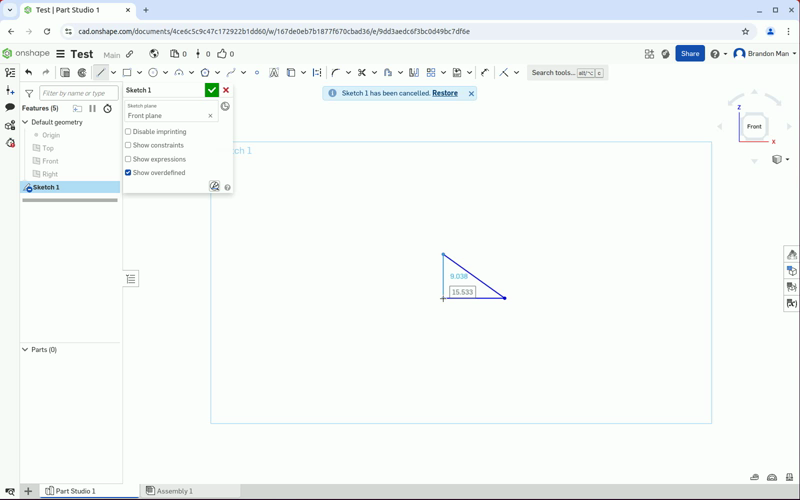
key(esc)
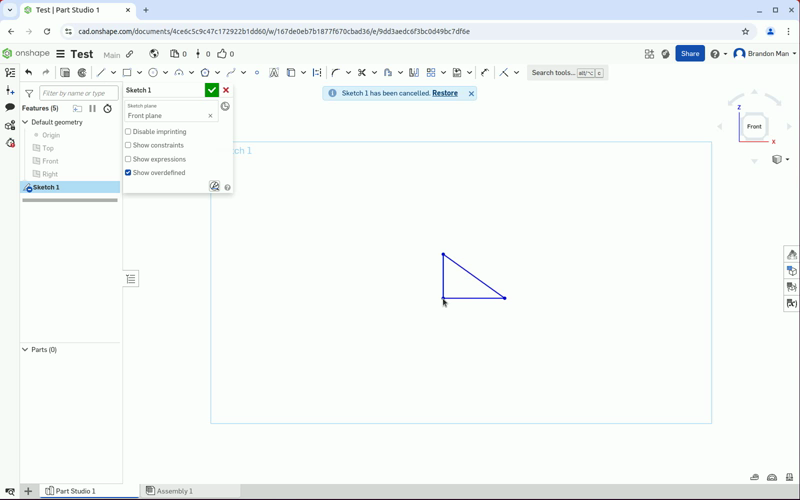
mouse_move(458, 279)
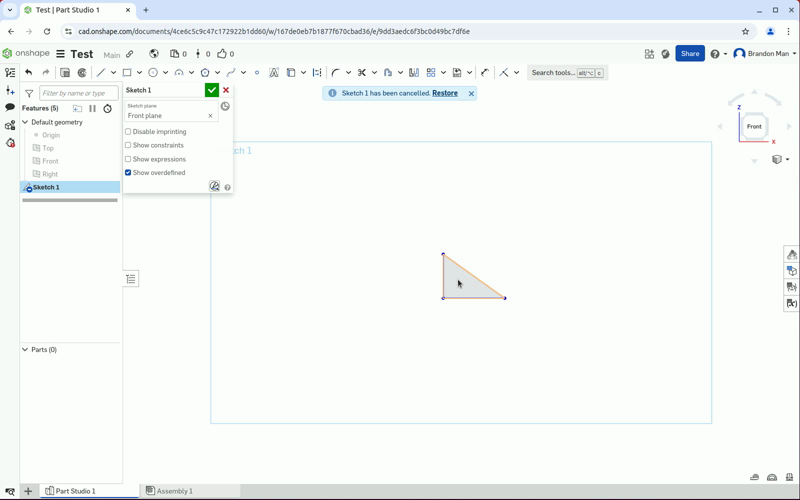
scroll(6)
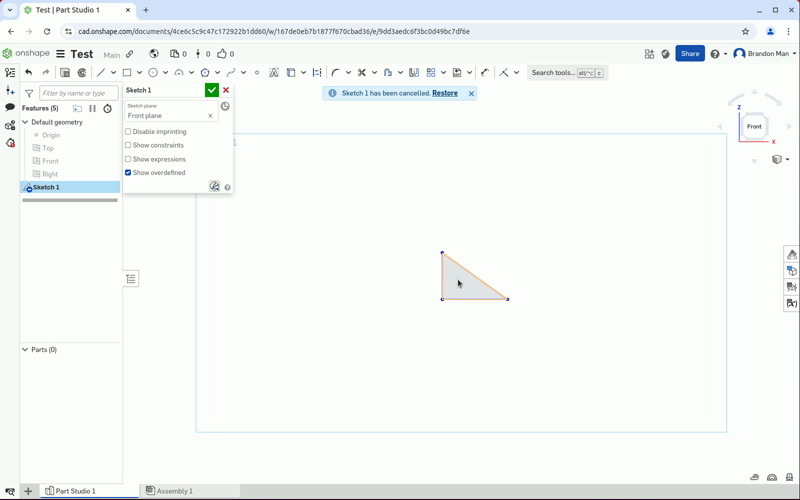
scroll(6)
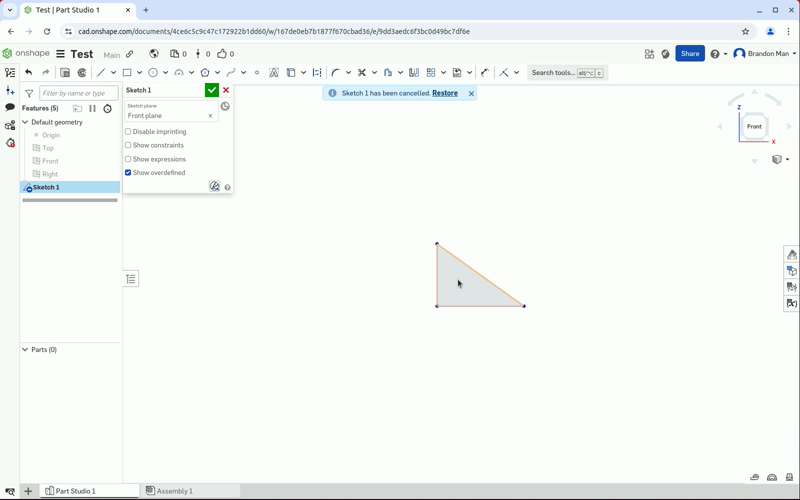
scroll(6)
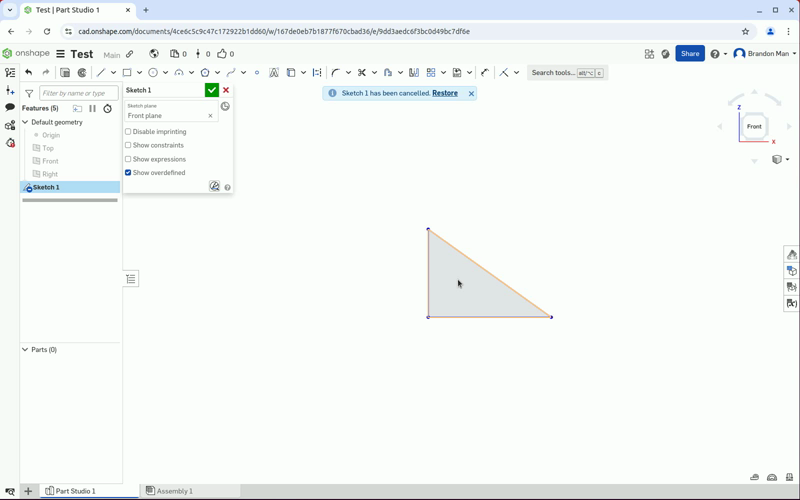
scroll(6)
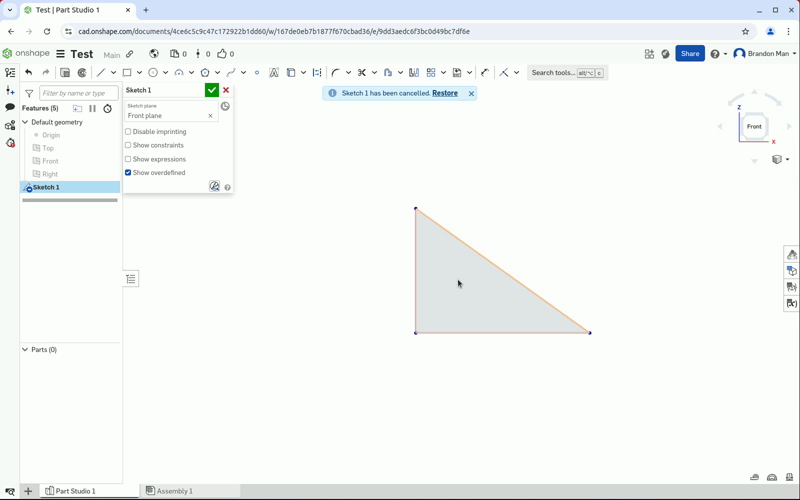
scroll(6)
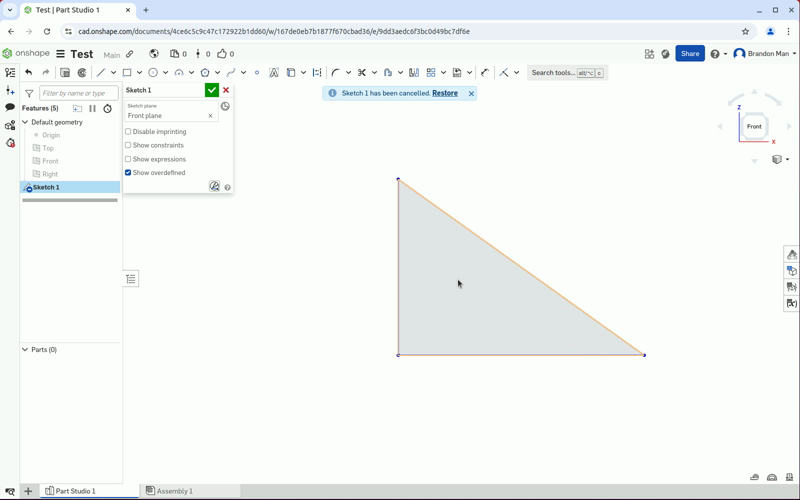
scroll(6)
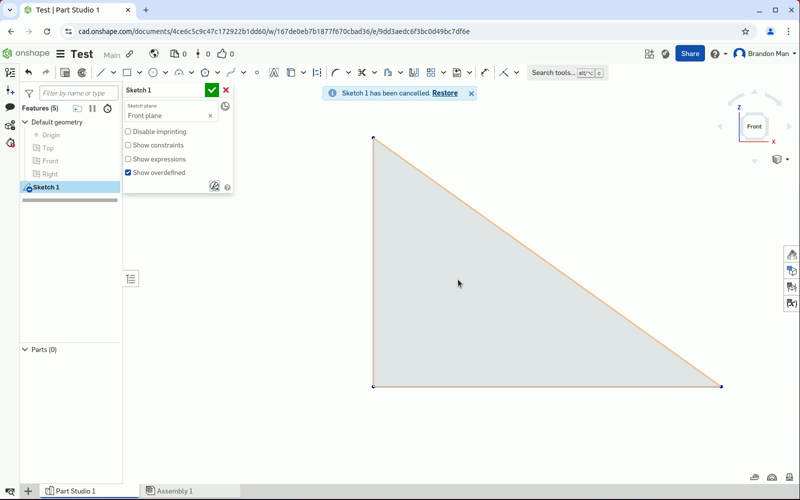
scroll(6)
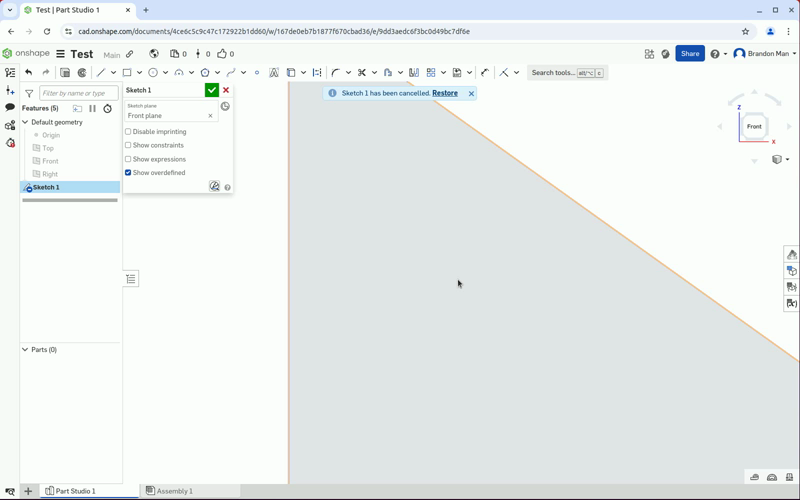
click(458, 279)
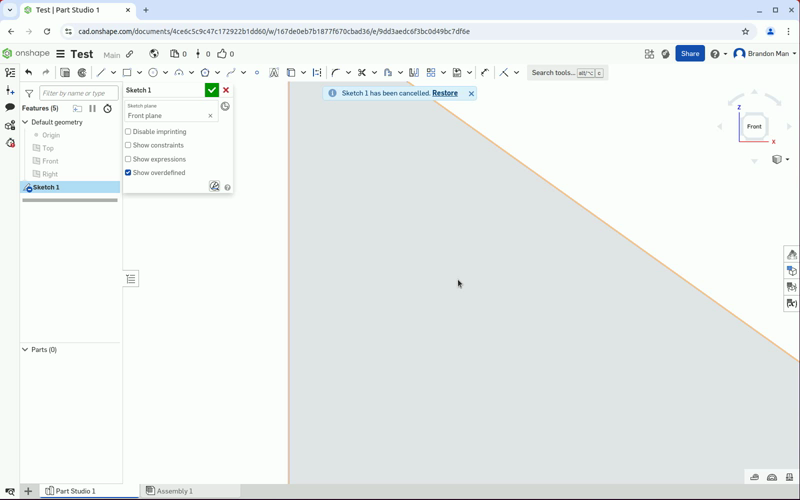
scroll(-6)
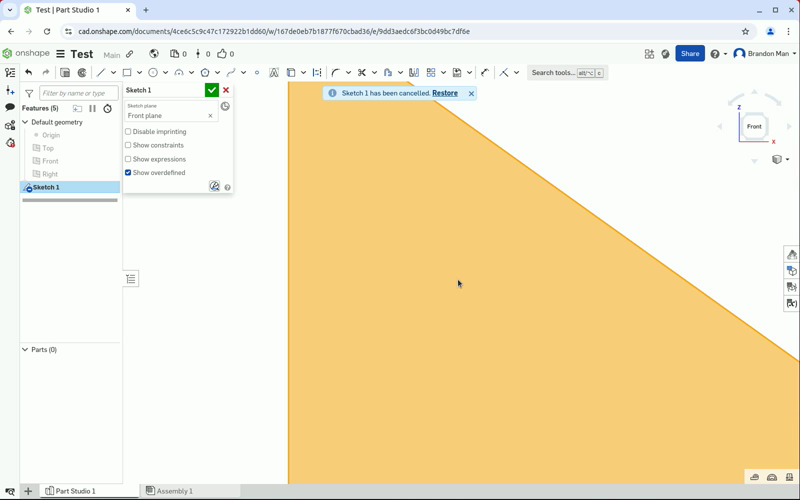
scroll(-6)
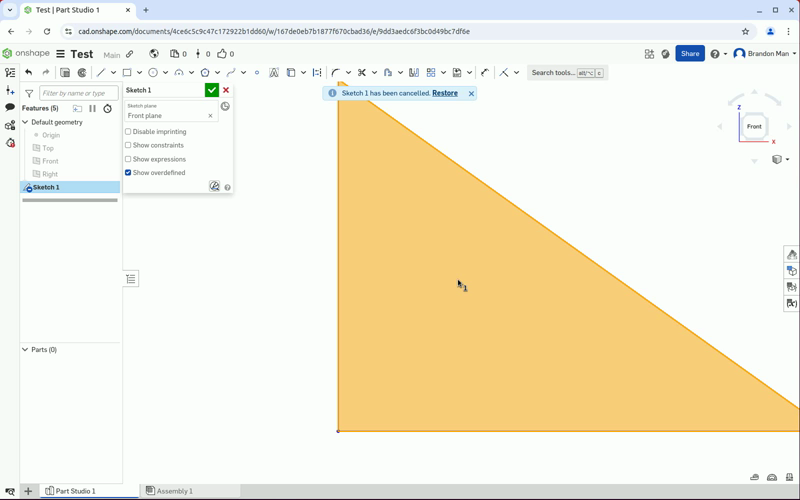
scroll(-6)
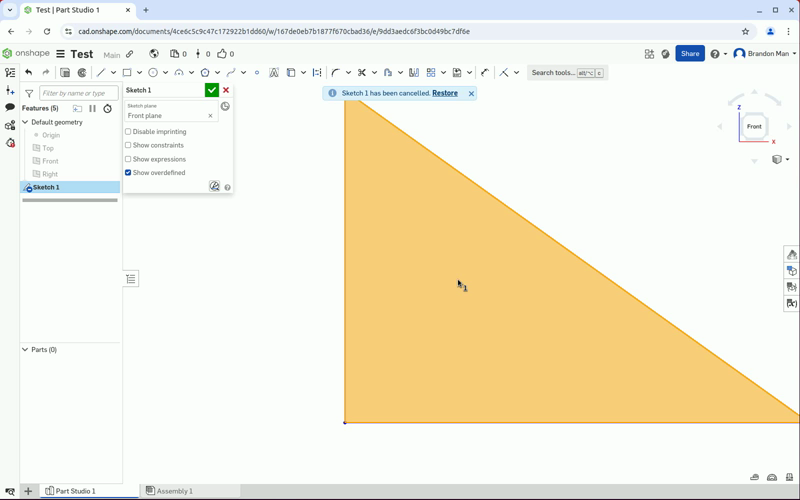
scroll(-6)
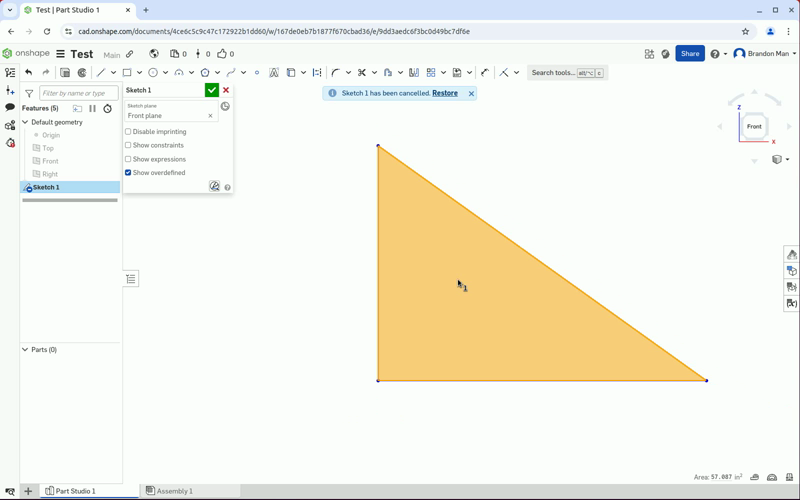
scroll(-6)
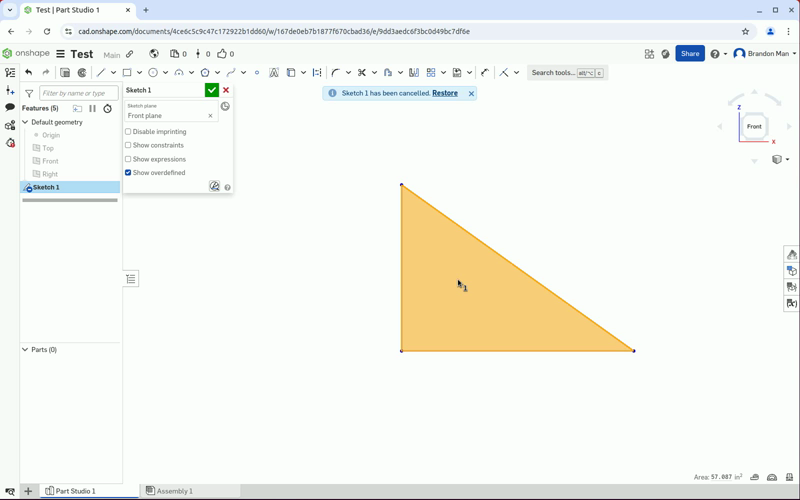
scroll(-6)
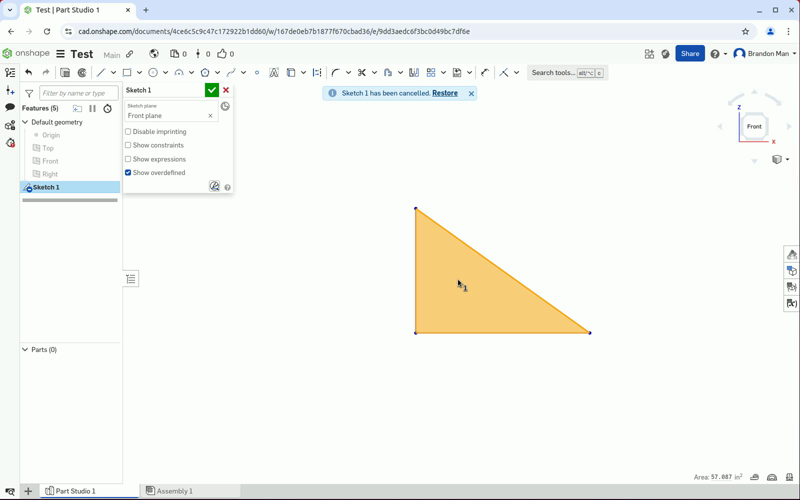
scroll(-6)
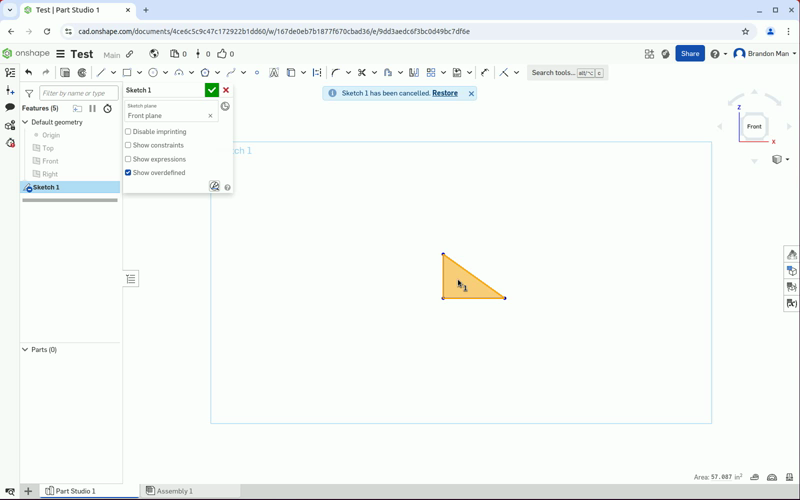
mouse_move(73, 352)
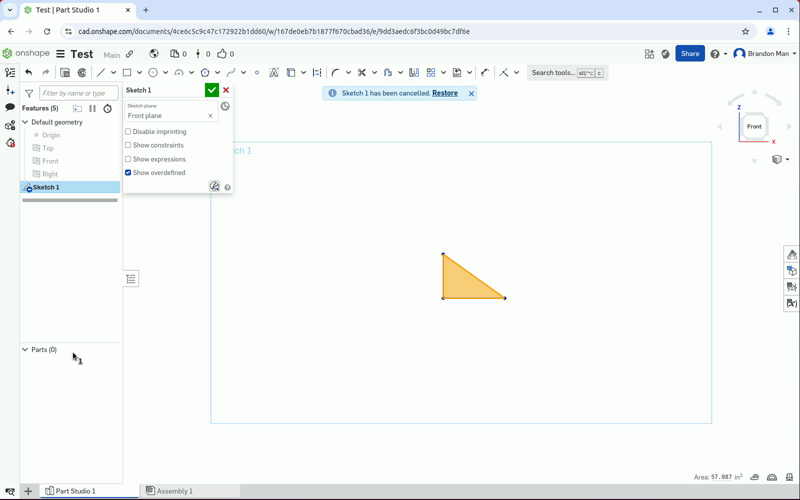
key(shift+y)
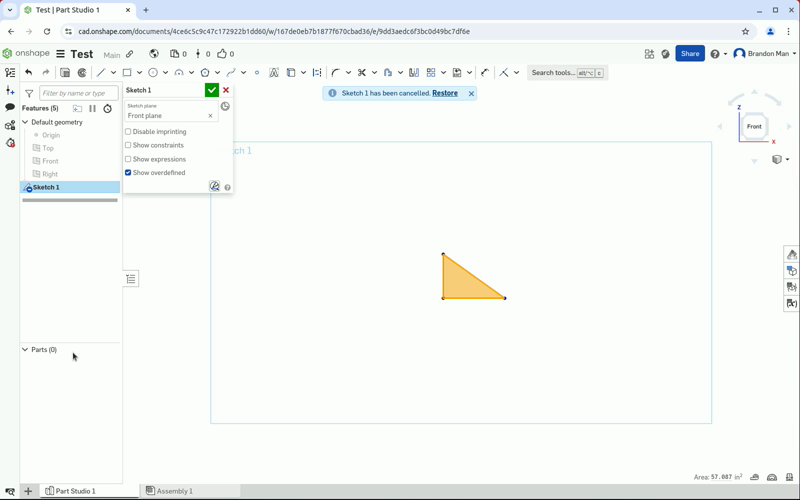
key(shift+e)
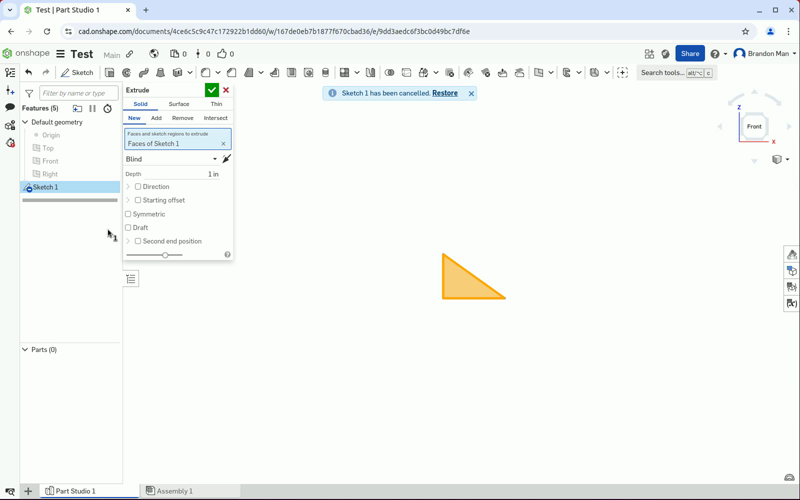
mouse_move(143, 106)
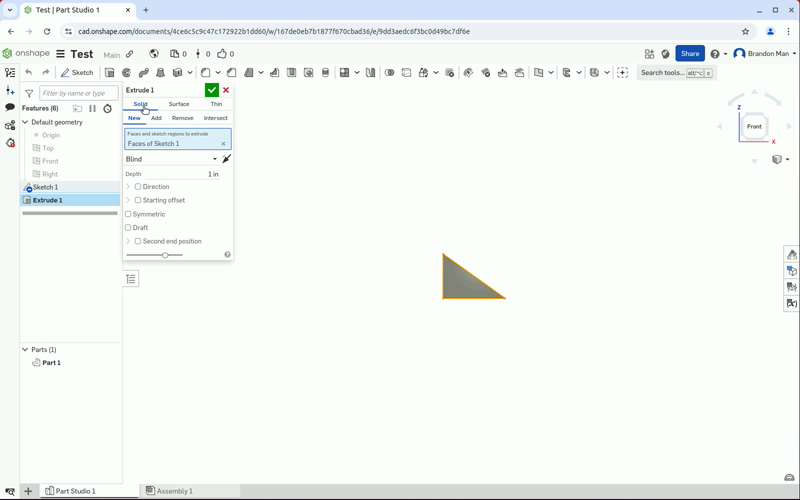
click(143, 106)
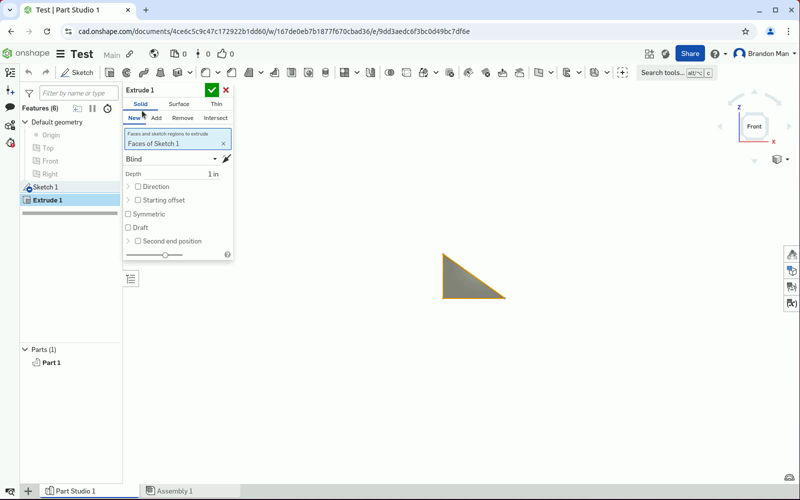
mouse_move(137, 120)
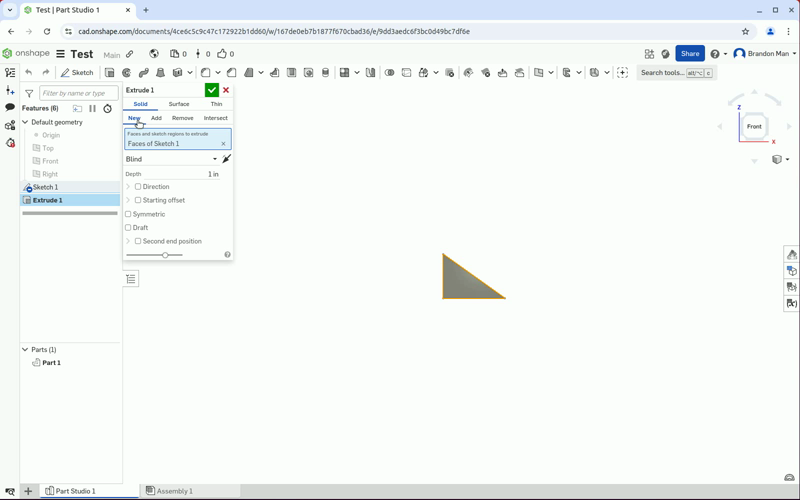
click(137, 120)
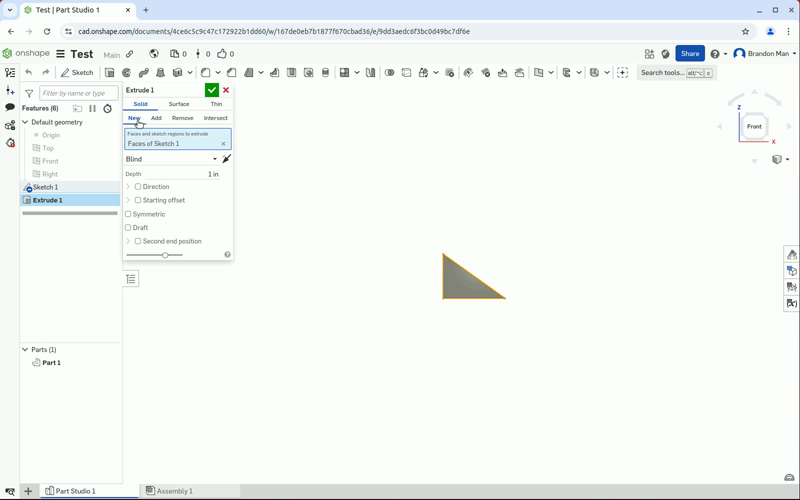
key(tab, 4)
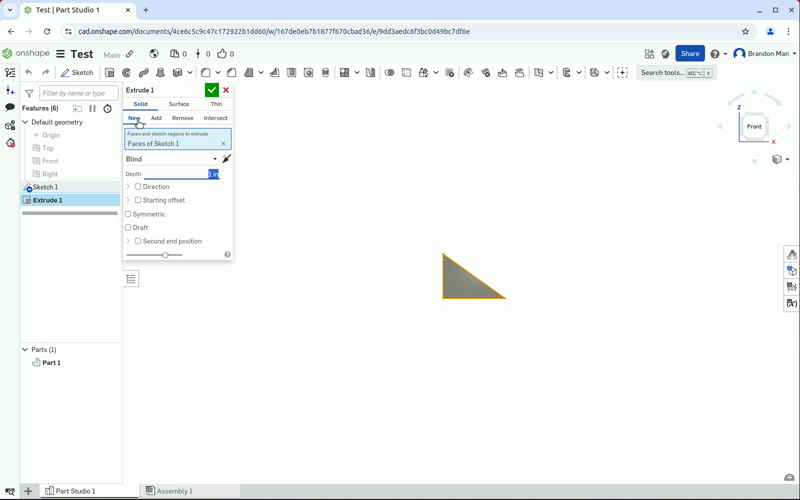
text(23.108)
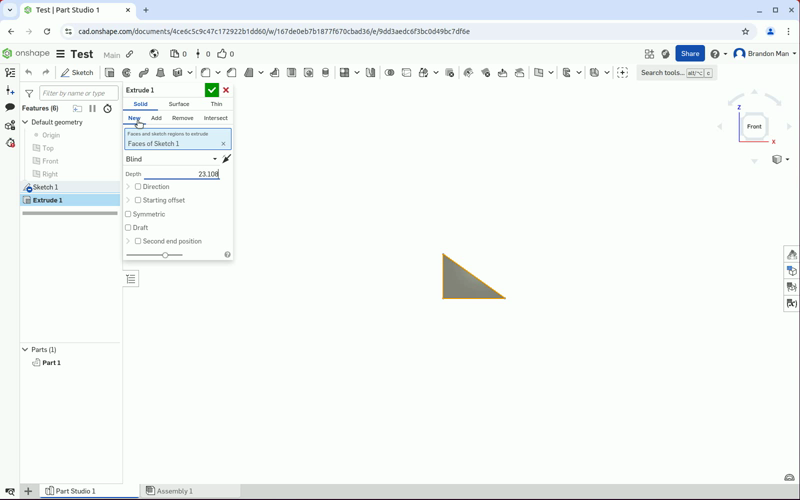
key(enter)
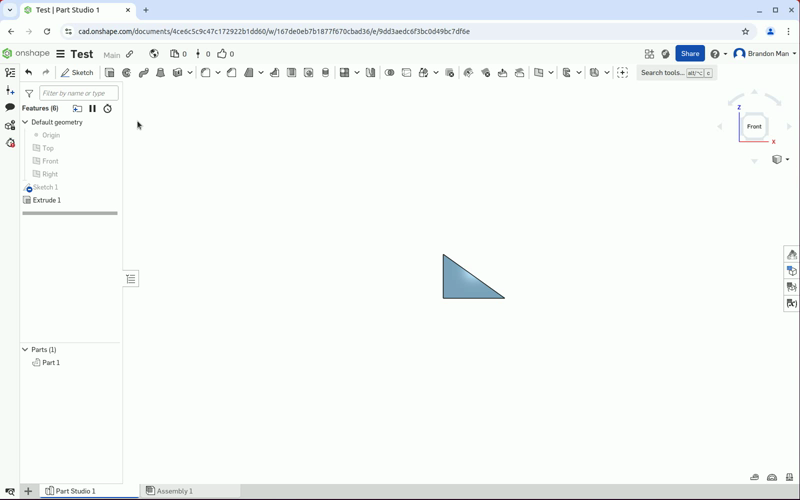
key(shift+h)
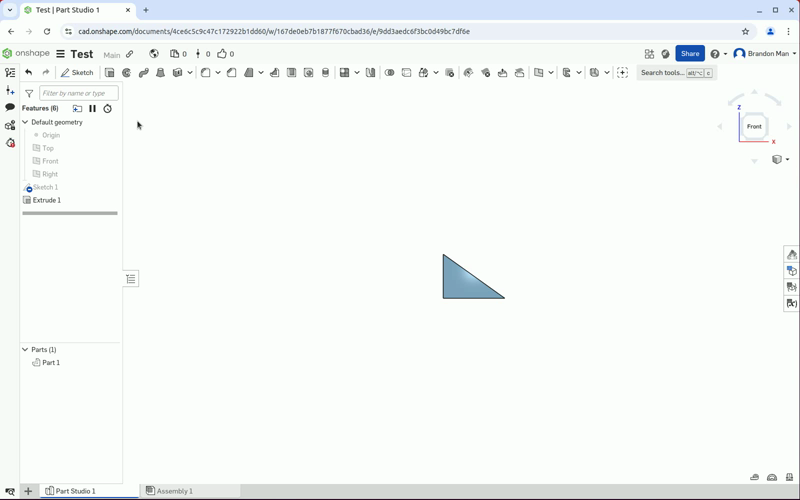
key(shift+h)
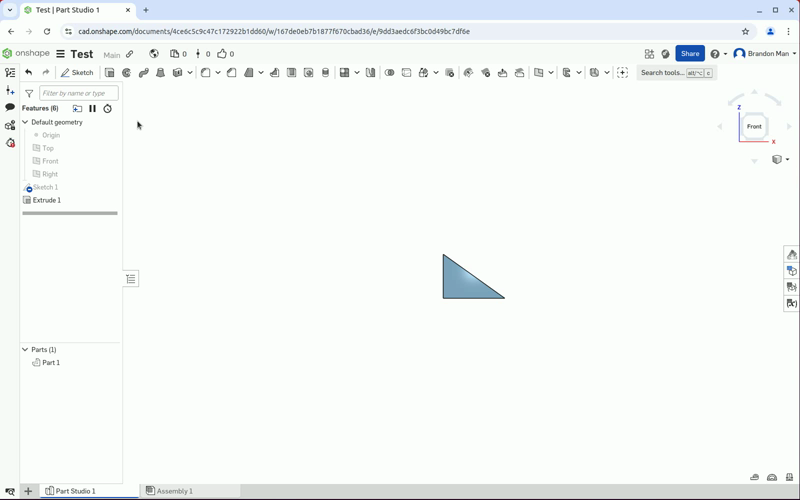
mouse_move(73, 189)
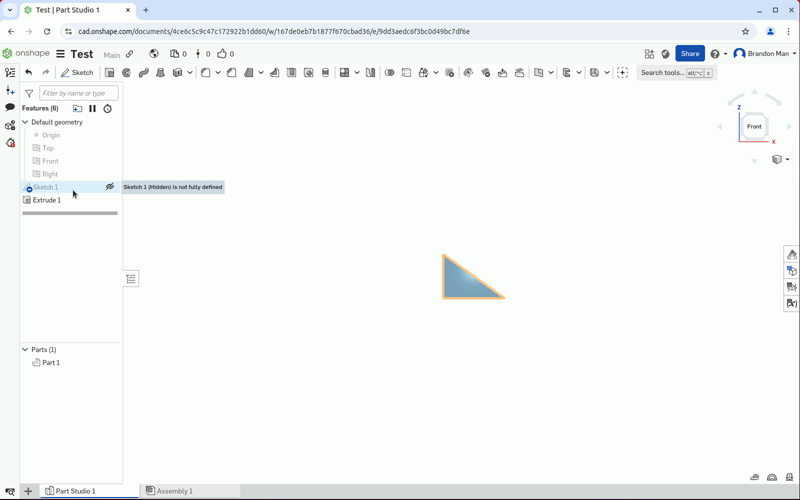
click(73, 189)
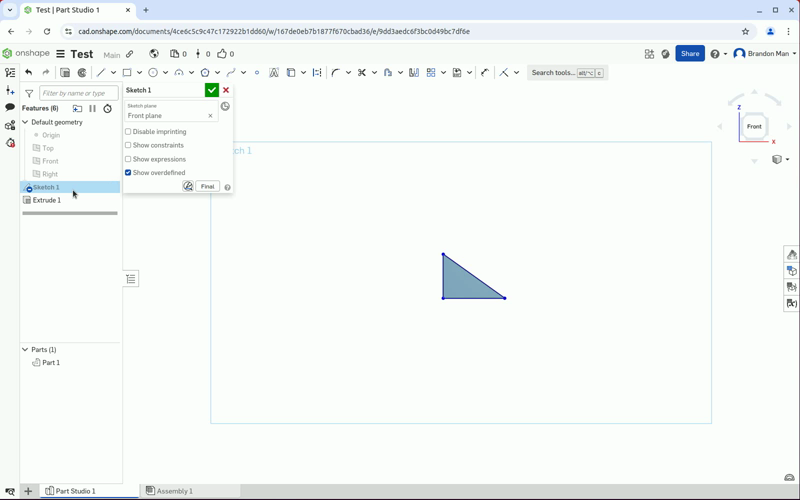
mouse_move(229, 92)
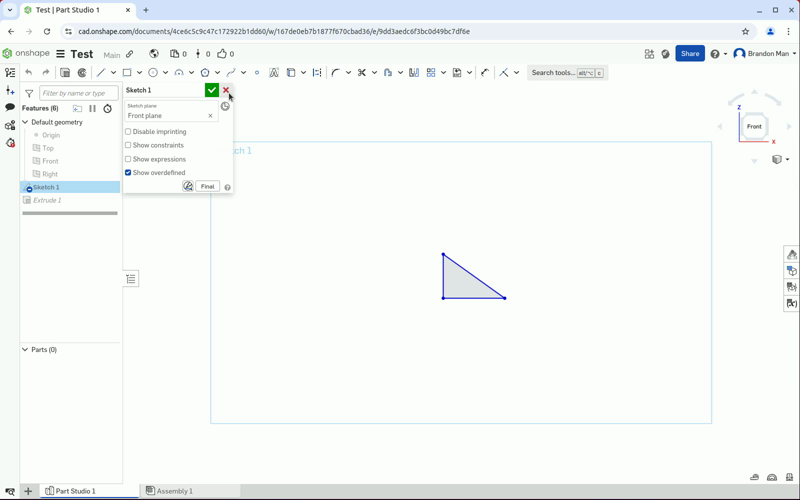
click(229, 92)
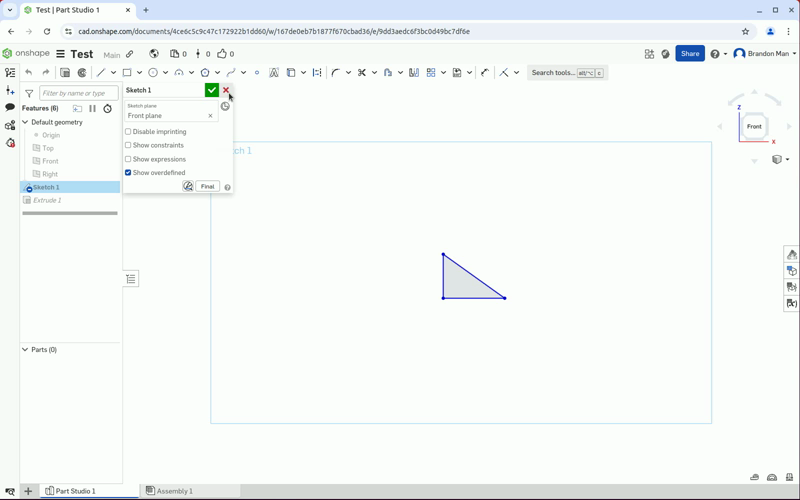
key(shift+s)
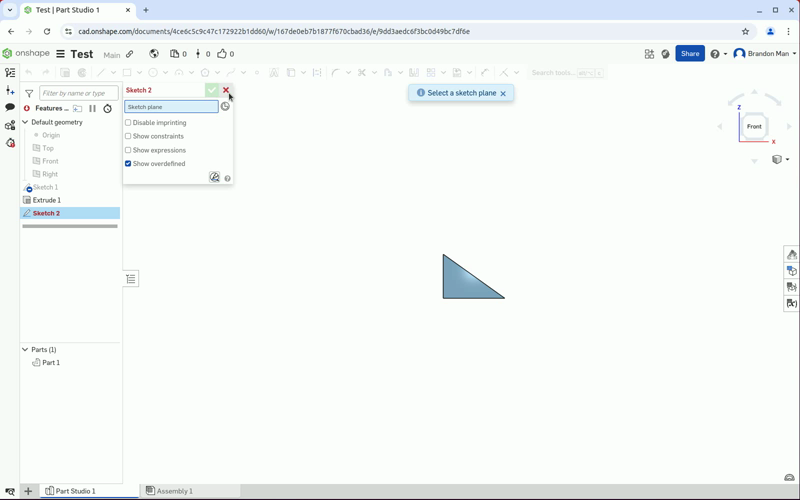
mouse_move(73, 163)
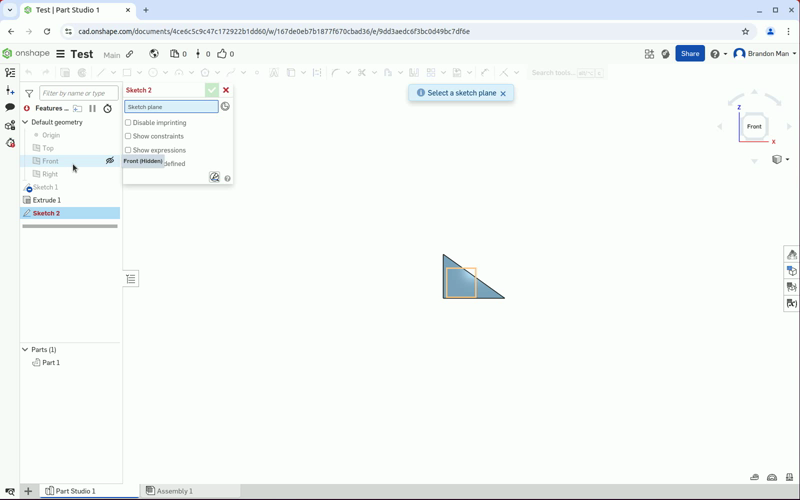
click(73, 163)
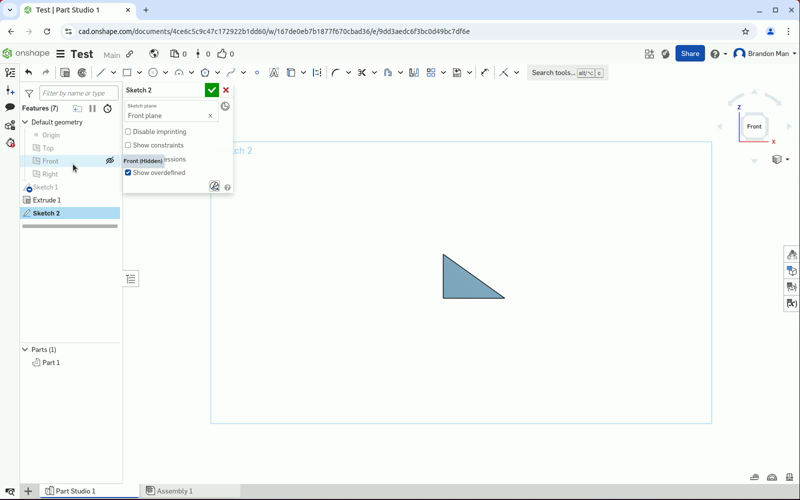
mouse_move(73, 352)
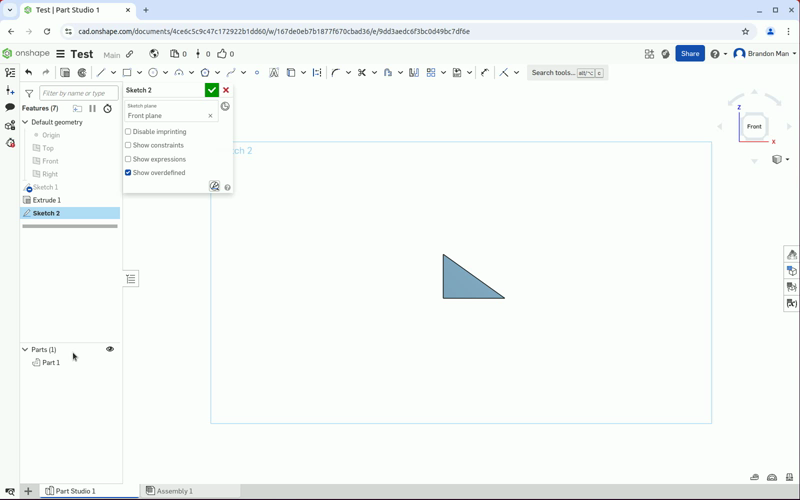
key(y)
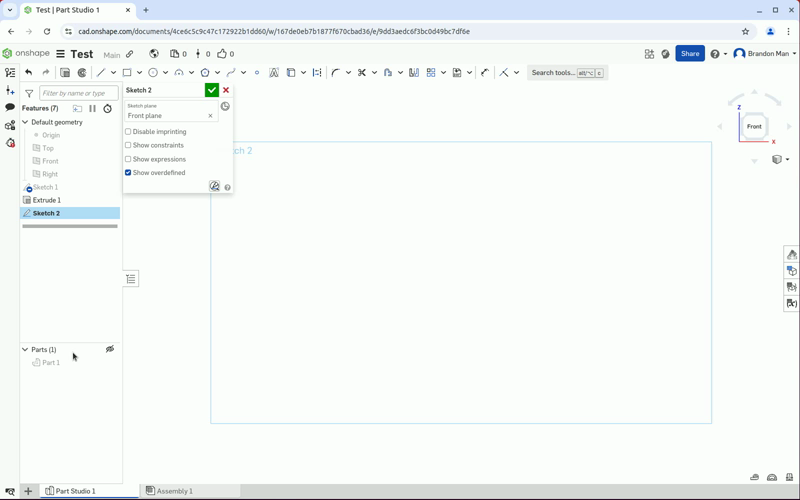
key(l)
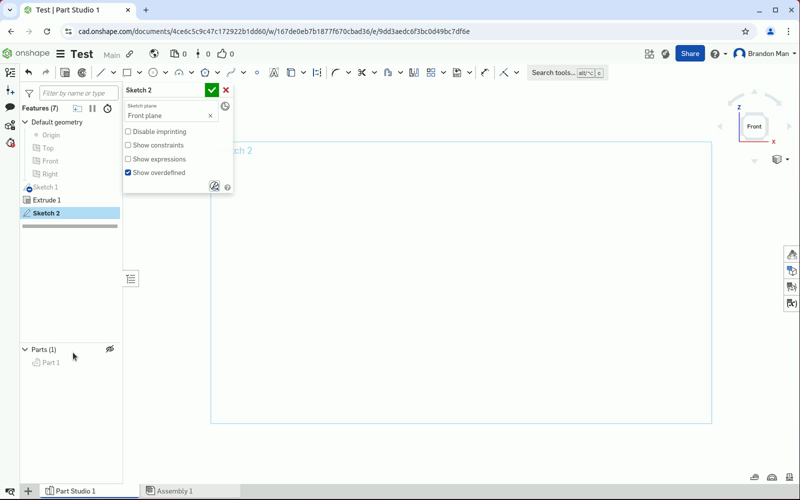
key_down(shift)
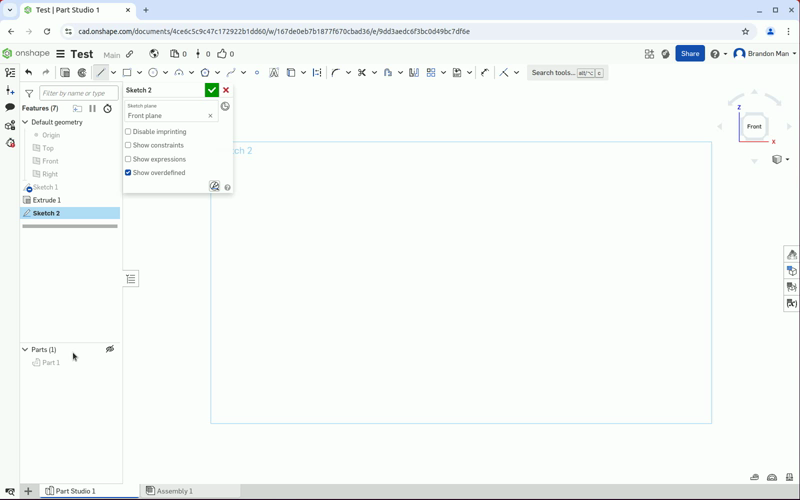
mouse_move(423, 298)
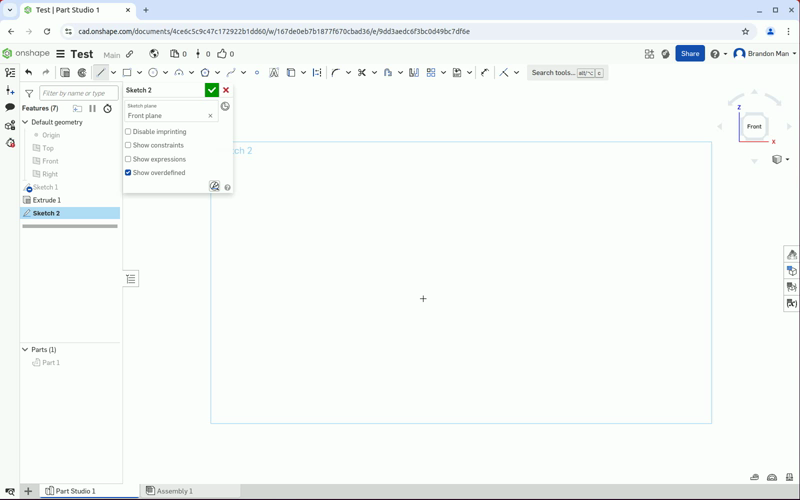
click(423, 298)
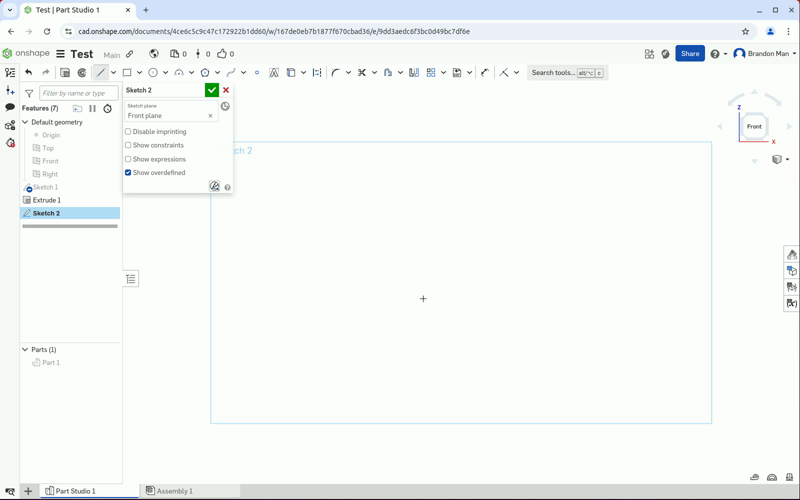
key_up(shift)
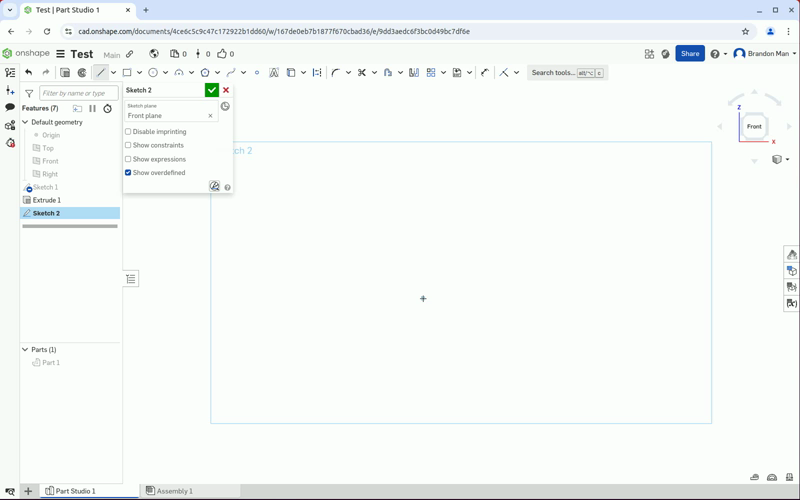
key_down(shift)
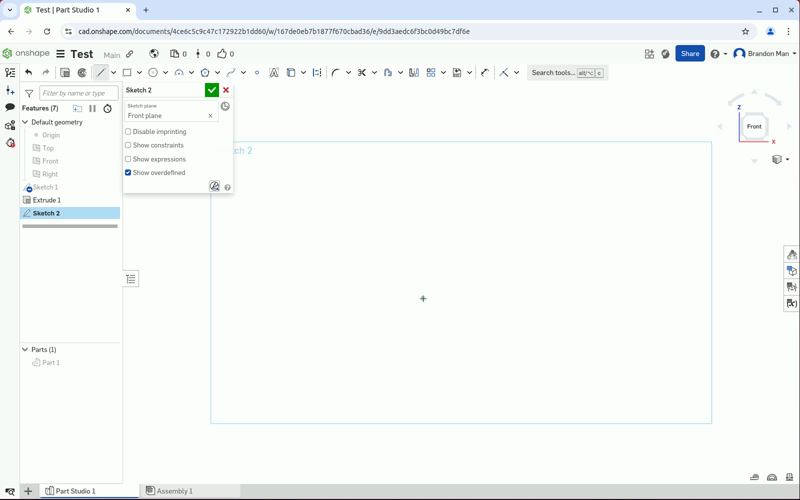
mouse_move(453, 298)
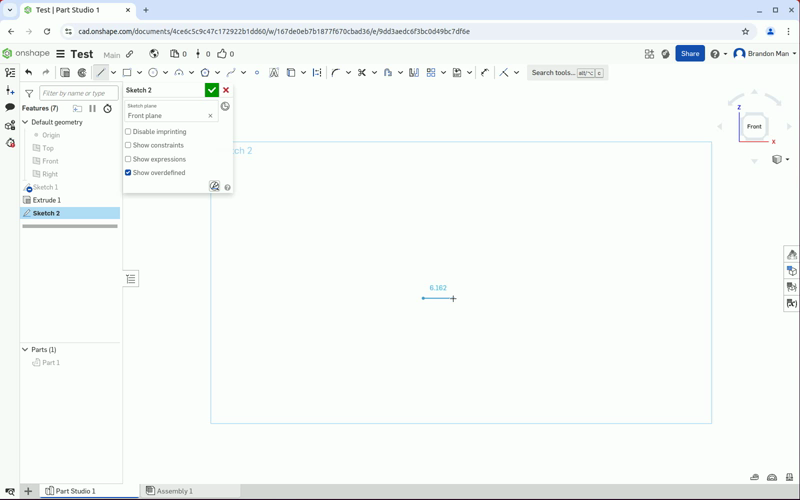
mouse_move(443, 298)
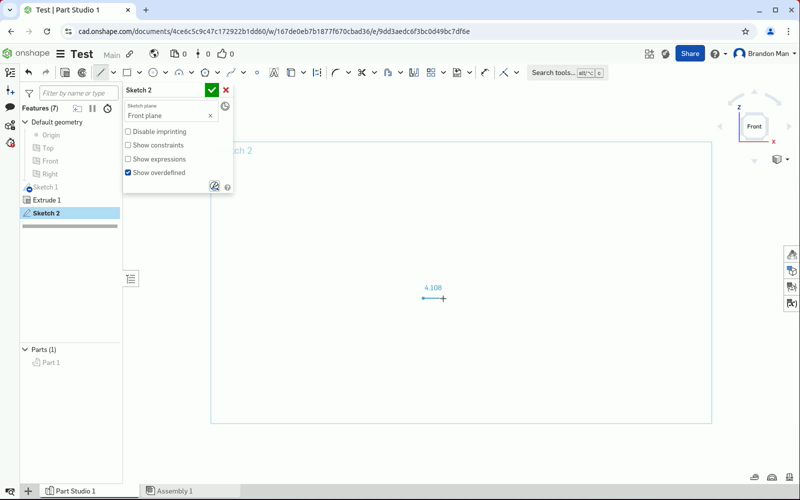
click(443, 298)
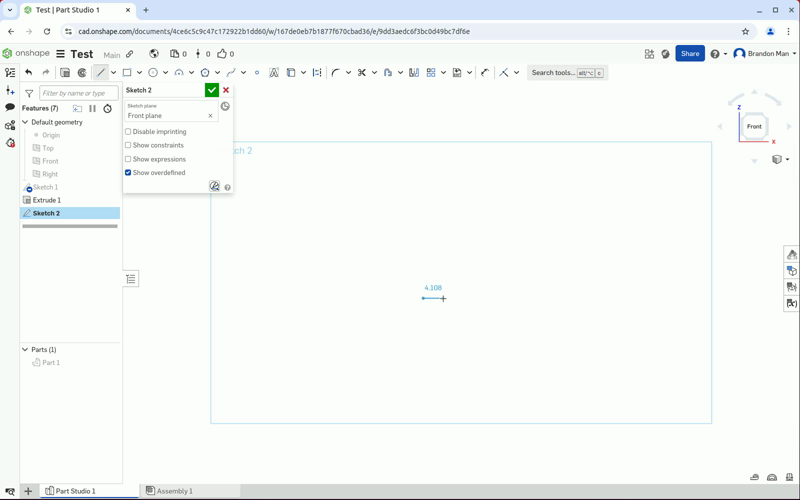
key_up(shift)
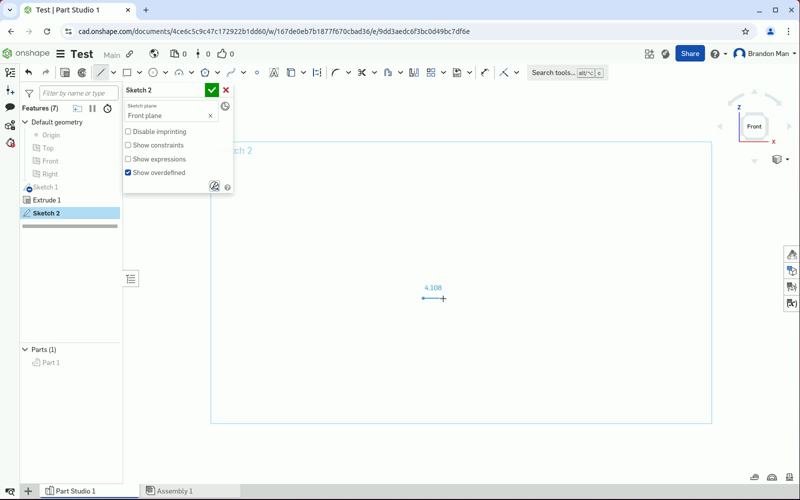
key_down(shift)
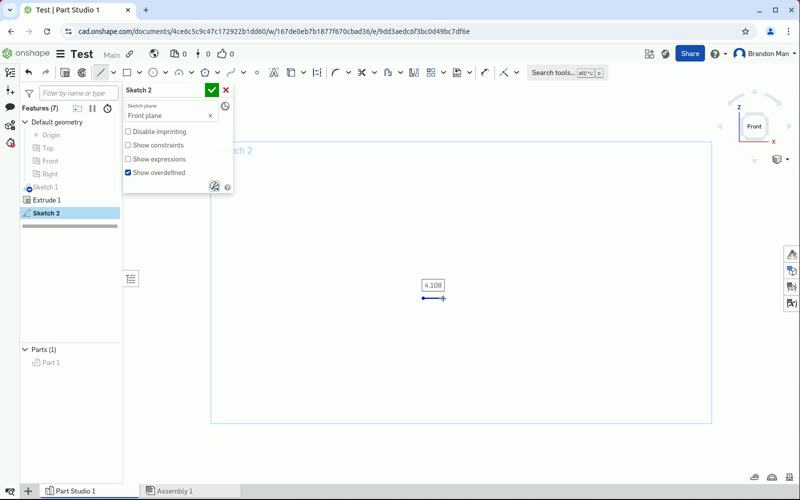
mouse_move(473, 298)
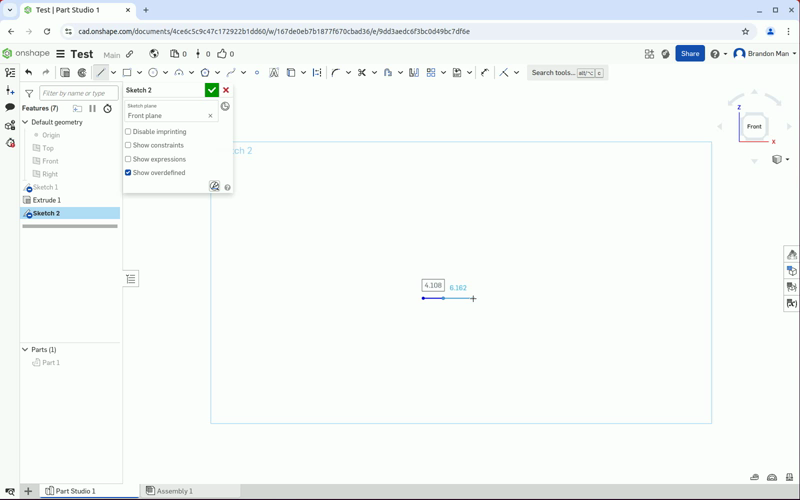
mouse_move(443, 254)
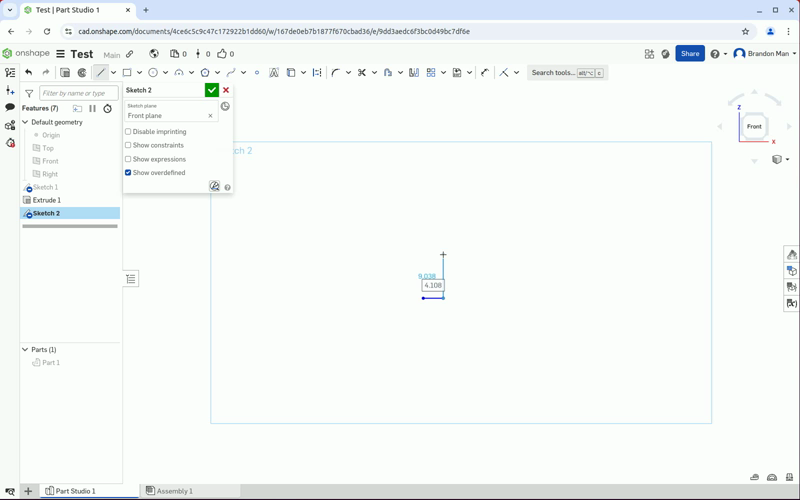
click(443, 254)
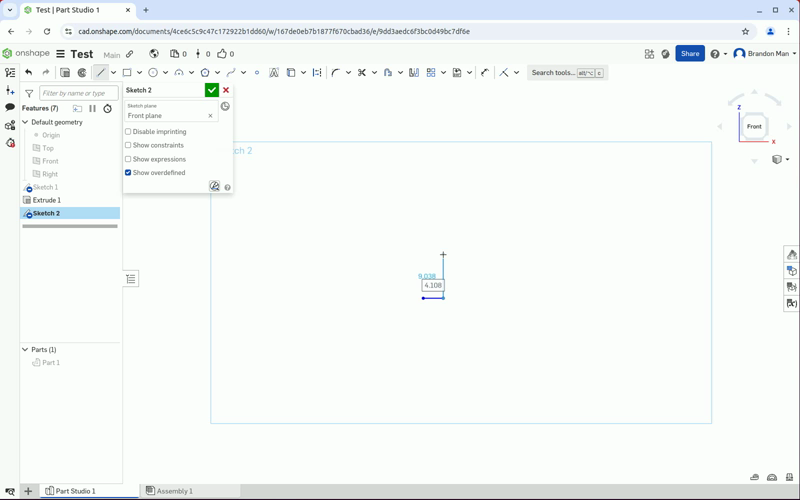
key_up(shift)
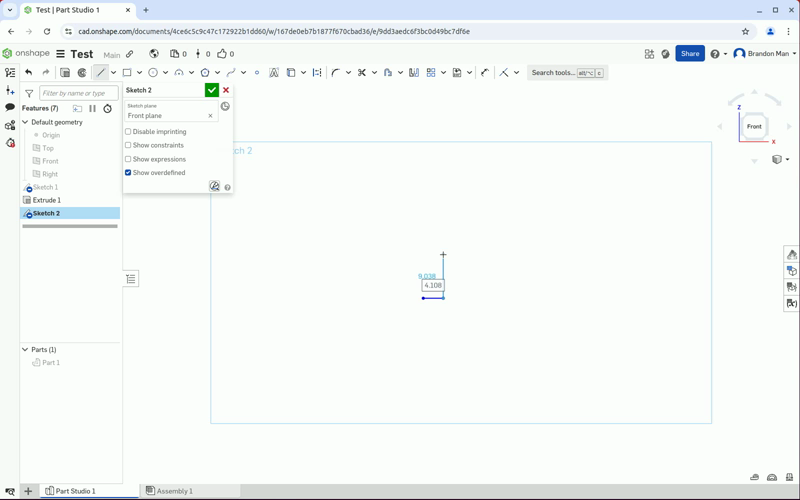
mouse_move(473, 254)
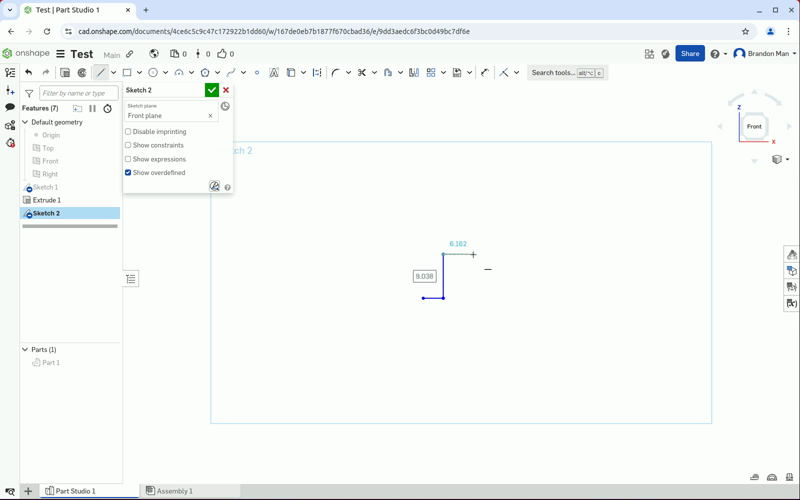
key_down(shift)
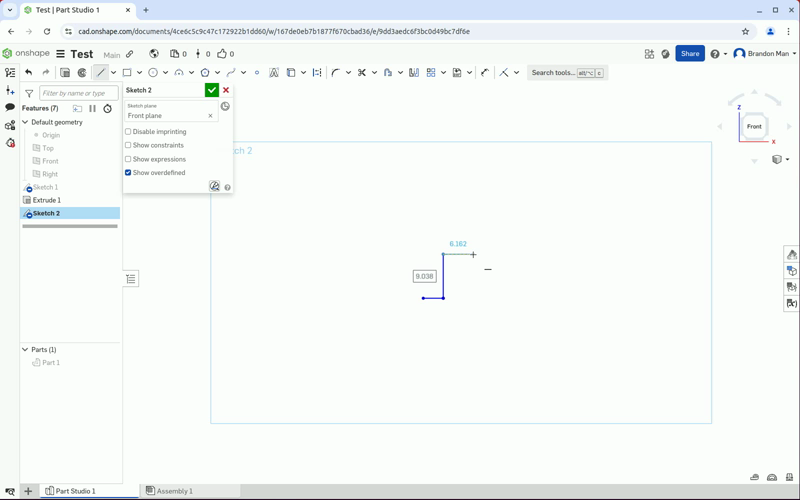
mouse_move(423, 298)
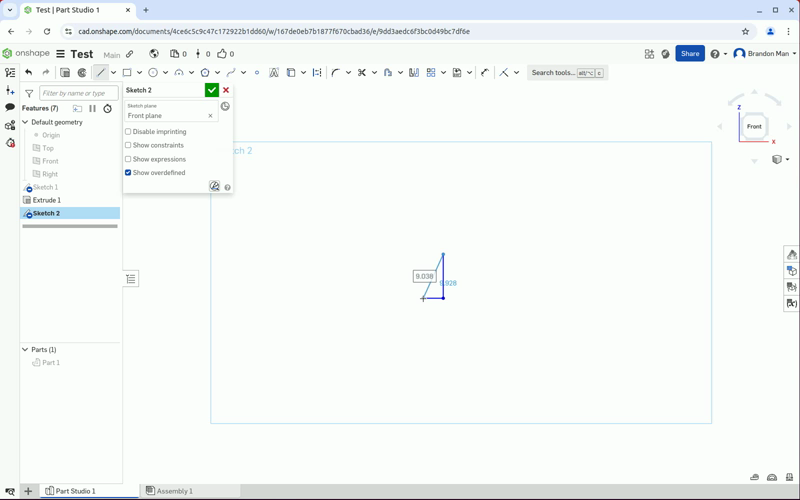
key_up(shift)
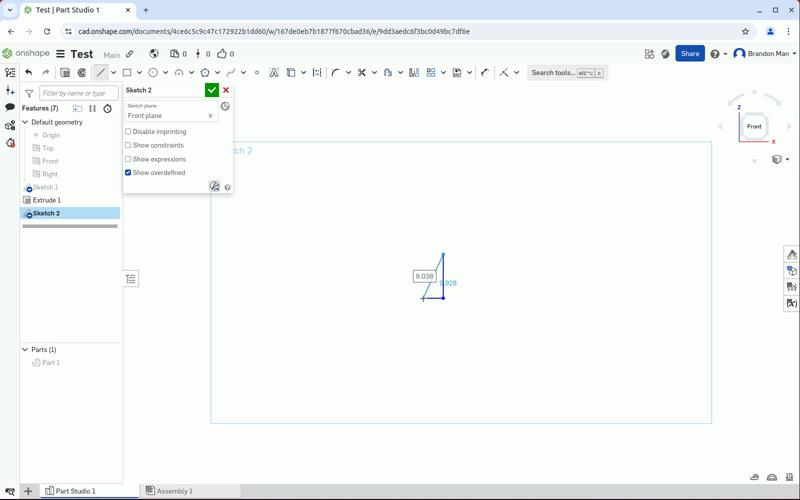
click(423, 298)
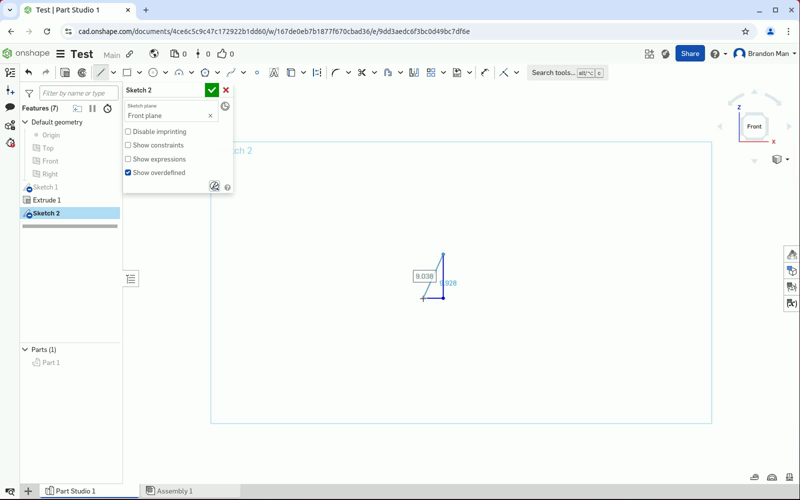
key(esc)
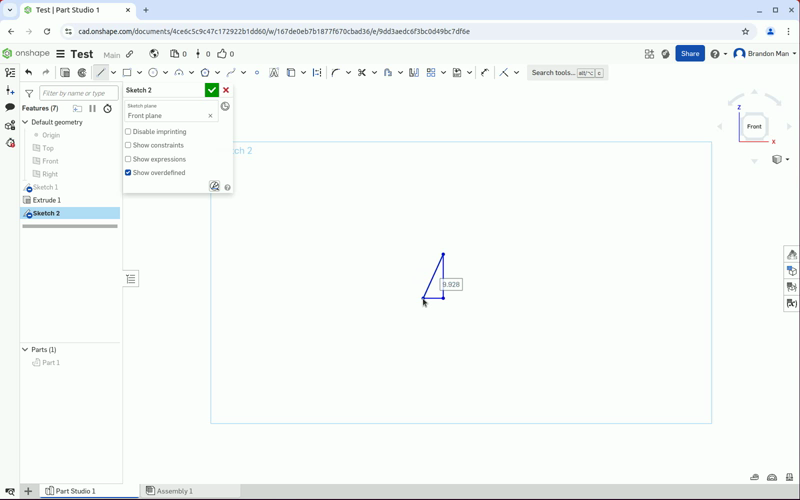
mouse_move(431, 290)
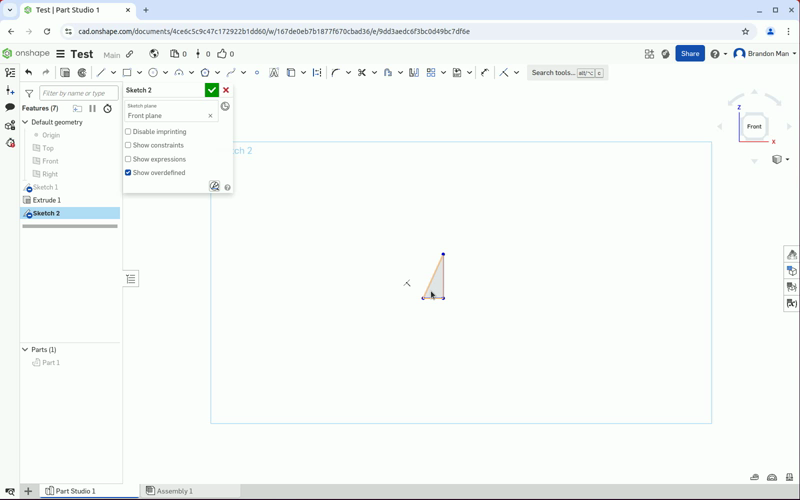
scroll(6)
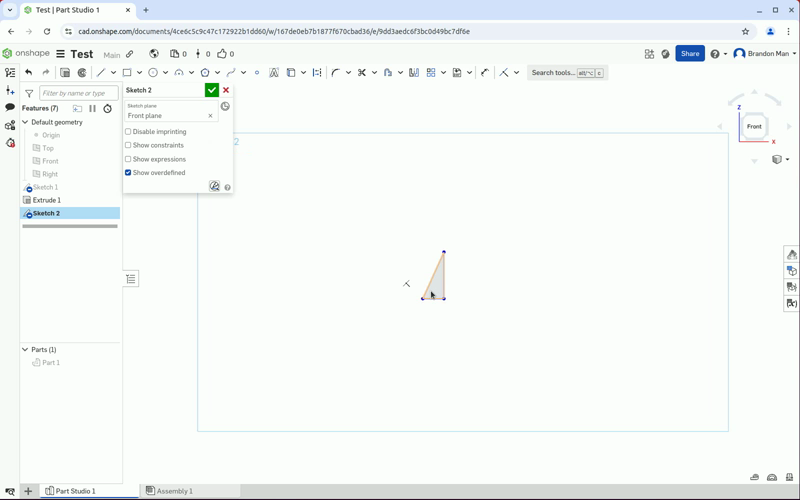
scroll(6)
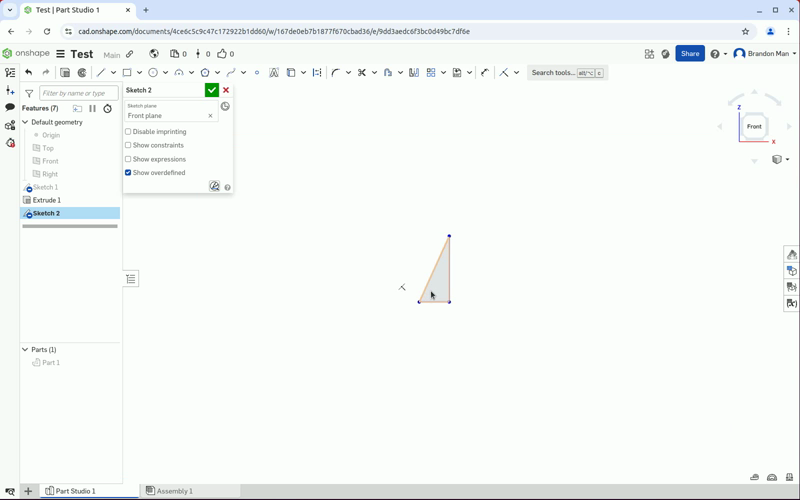
scroll(6)
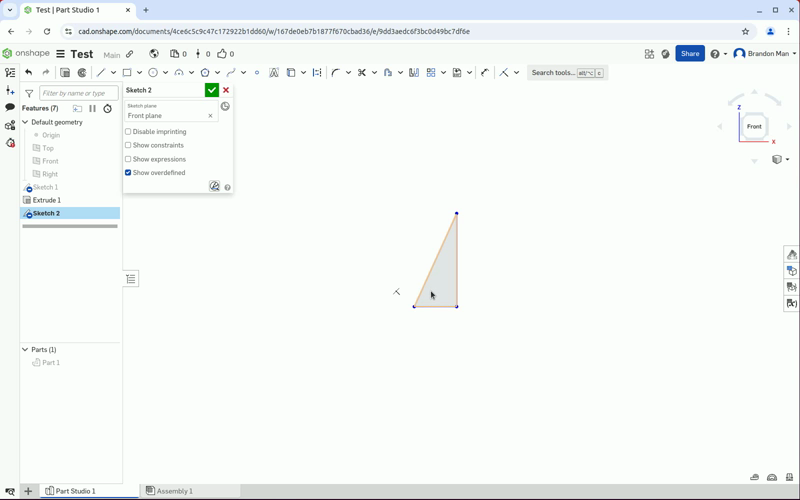
scroll(6)
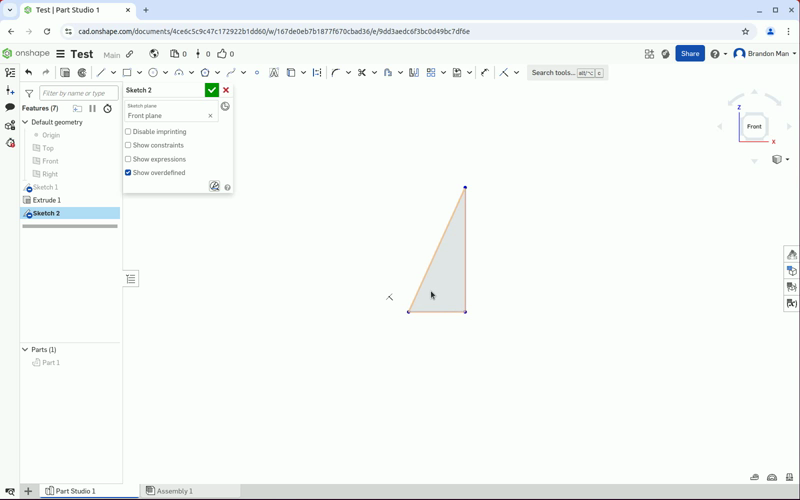
scroll(6)
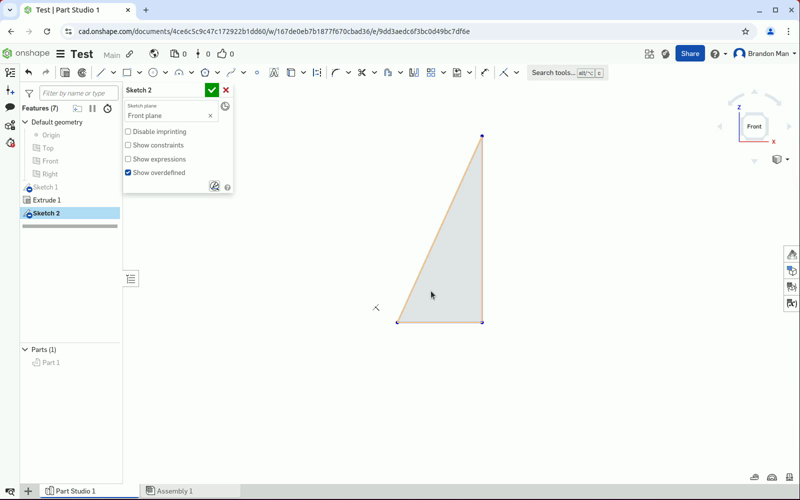
scroll(6)
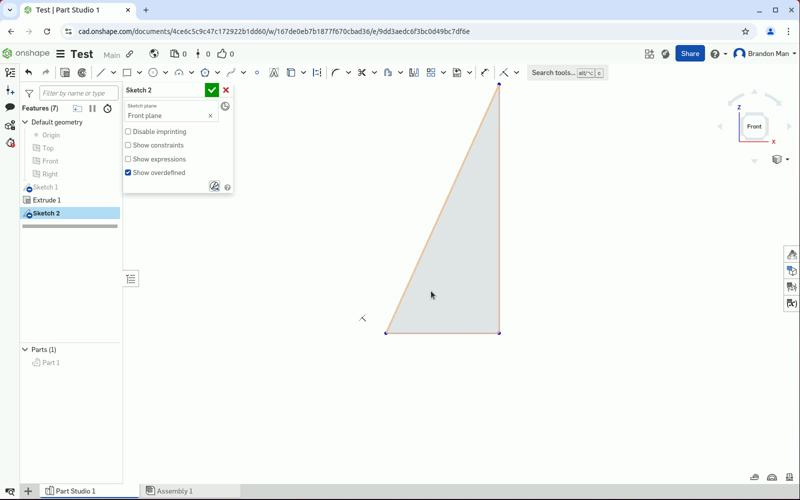
scroll(6)
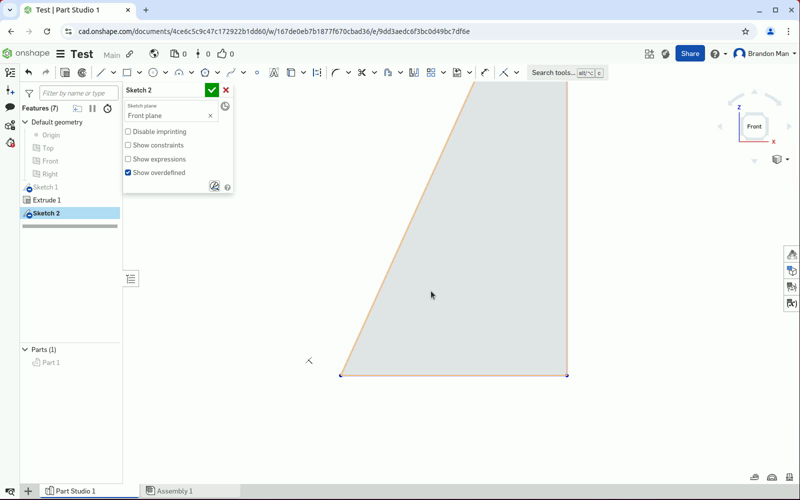
click(431, 290)
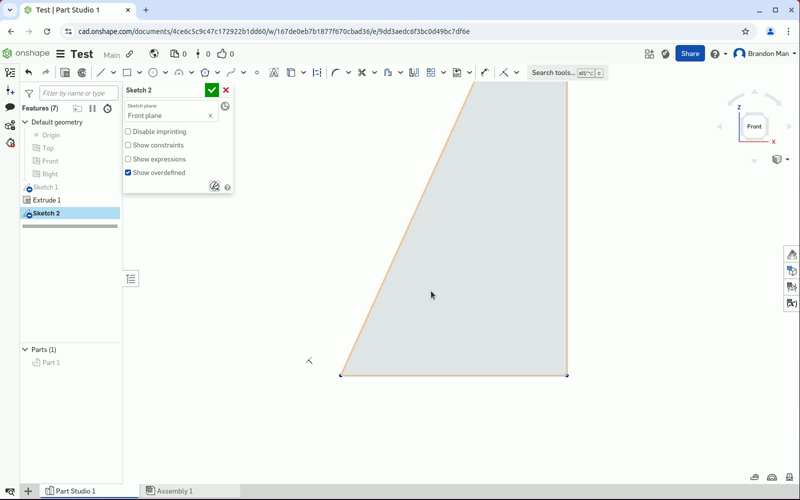
scroll(-6)
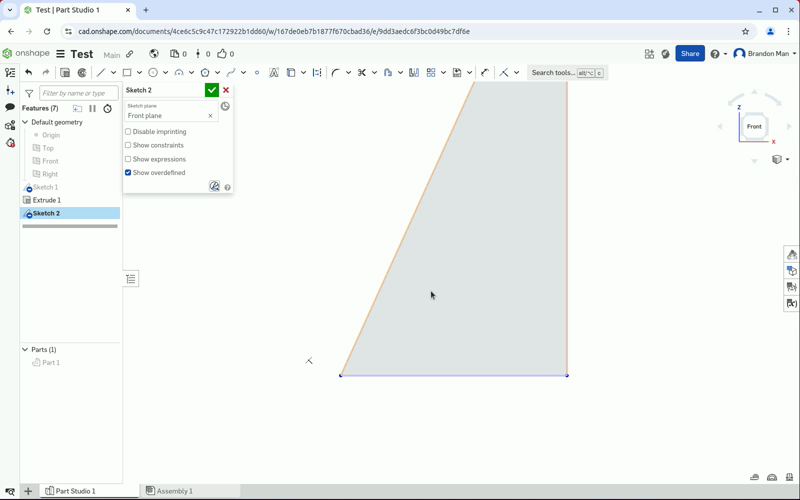
scroll(-6)
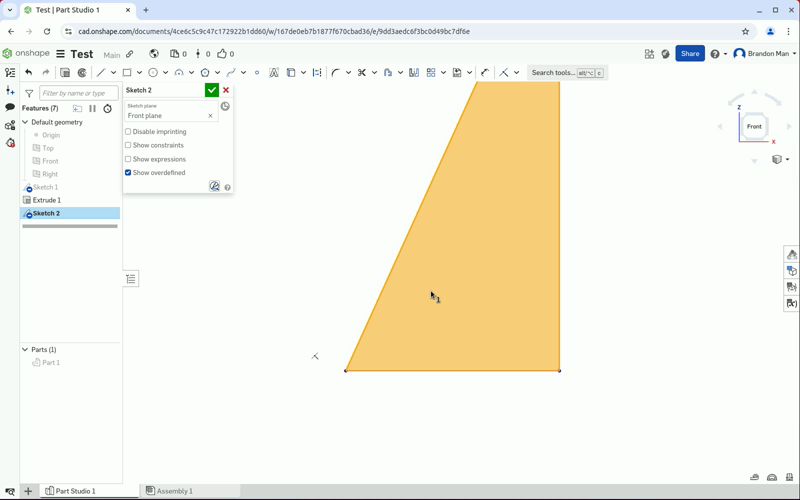
scroll(-6)
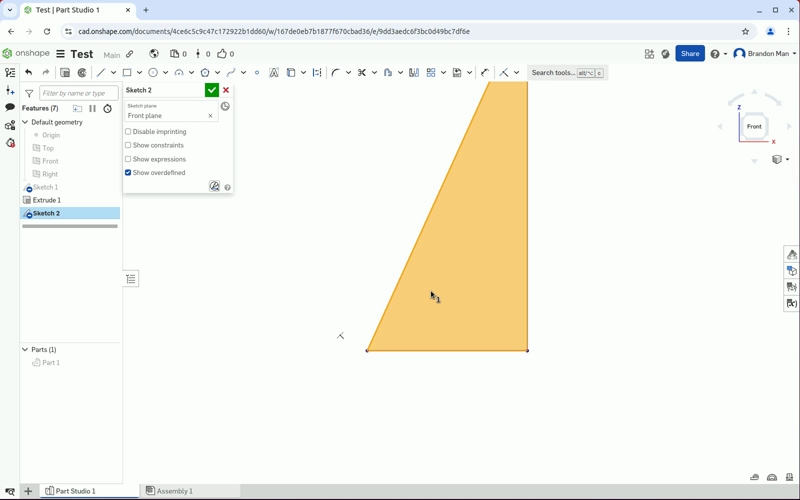
scroll(-6)
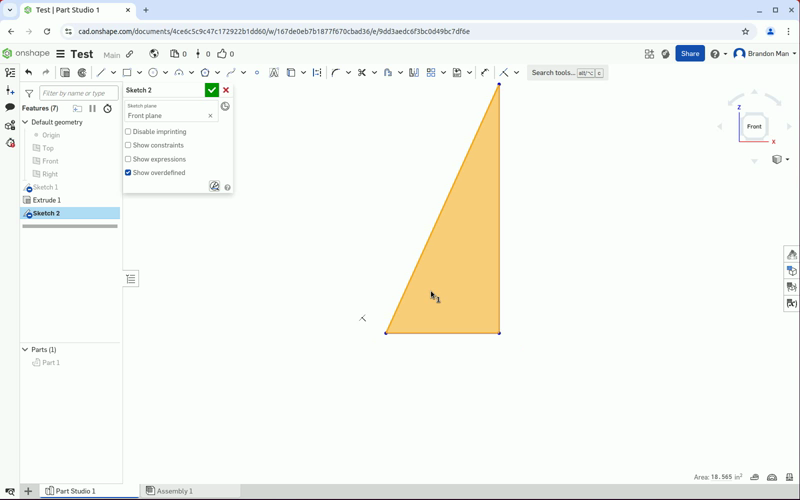
scroll(-6)
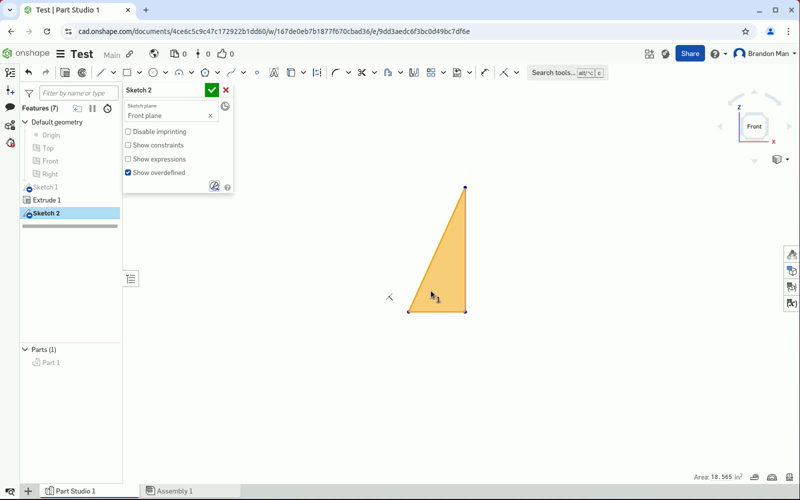
scroll(-6)
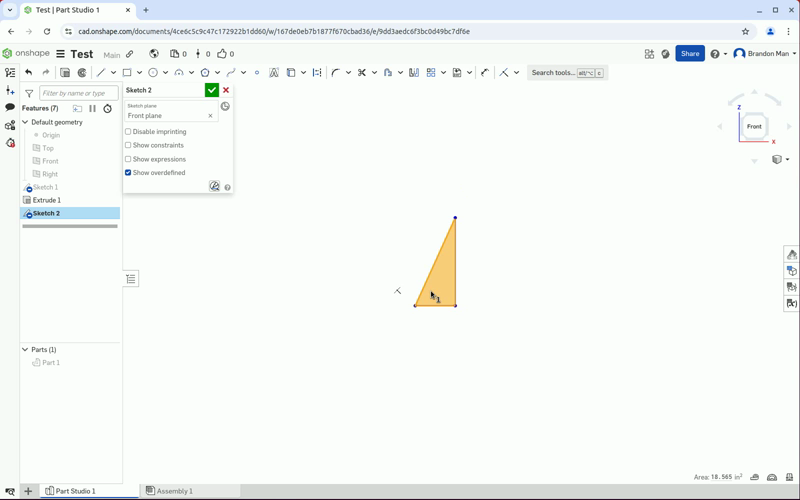
scroll(-6)
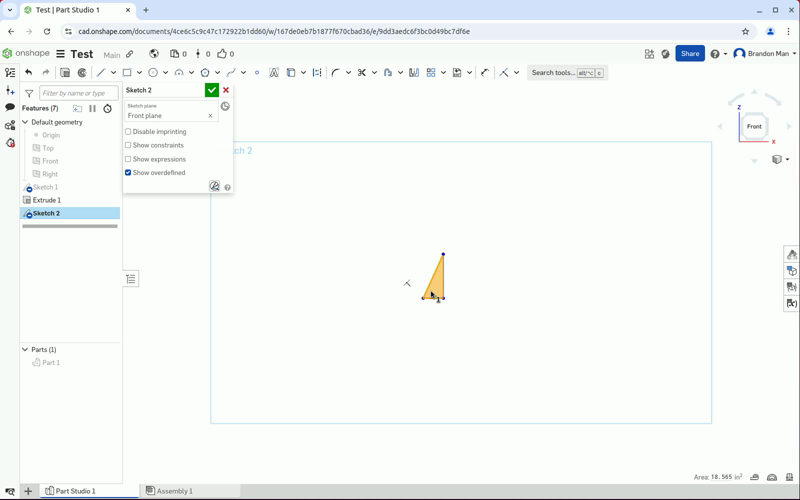
mouse_move(73, 352)
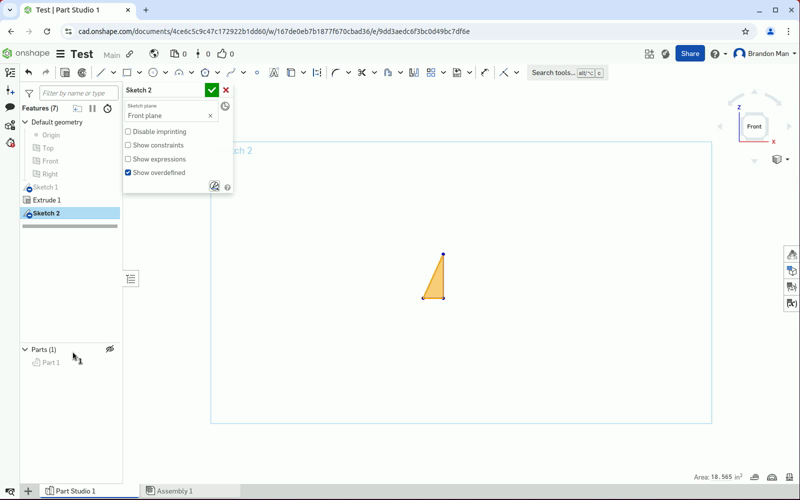
key(shift+y)
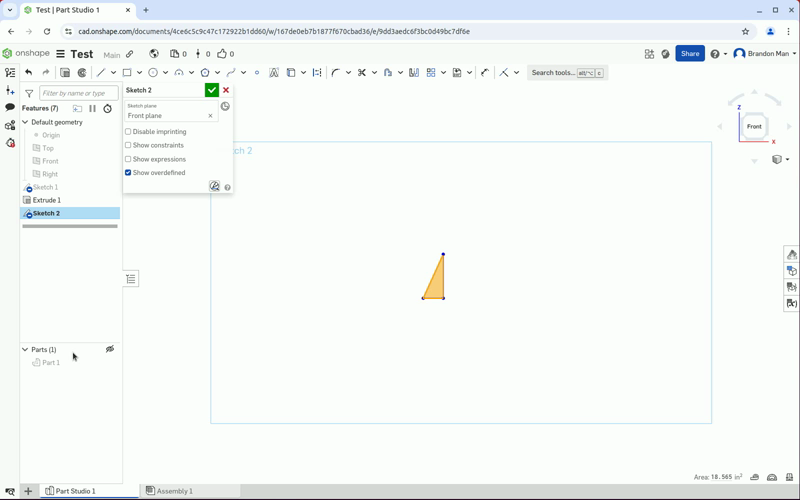
key(shift+e)
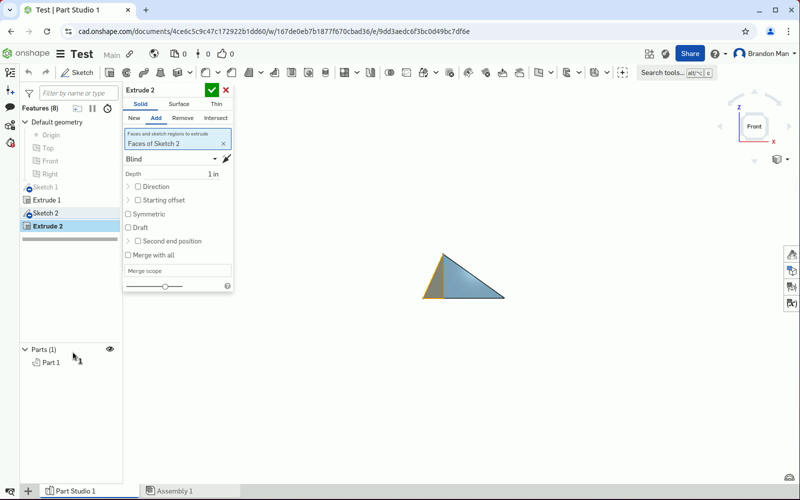
mouse_move(143, 106)
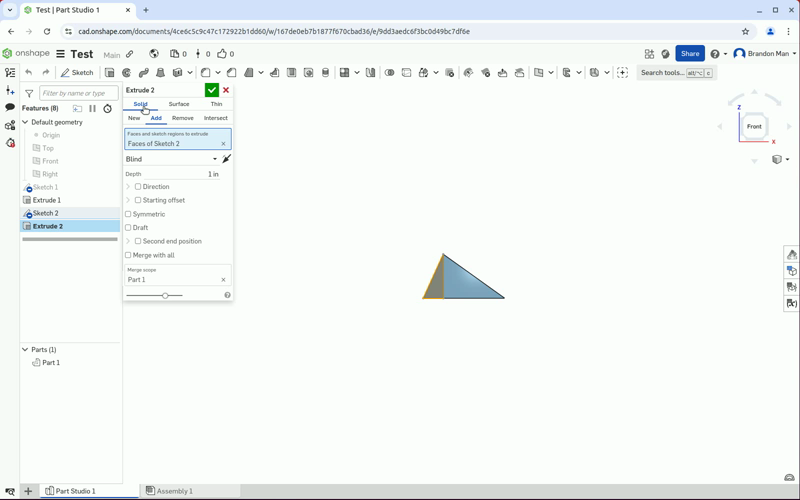
click(143, 106)
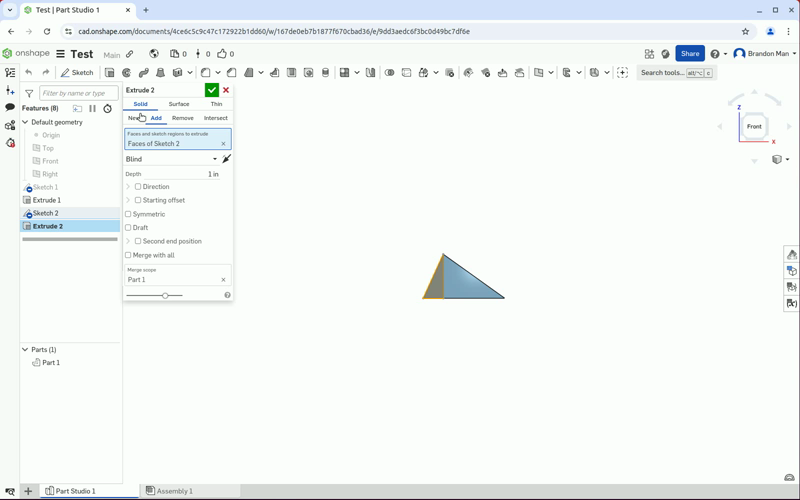
mouse_move(137, 120)
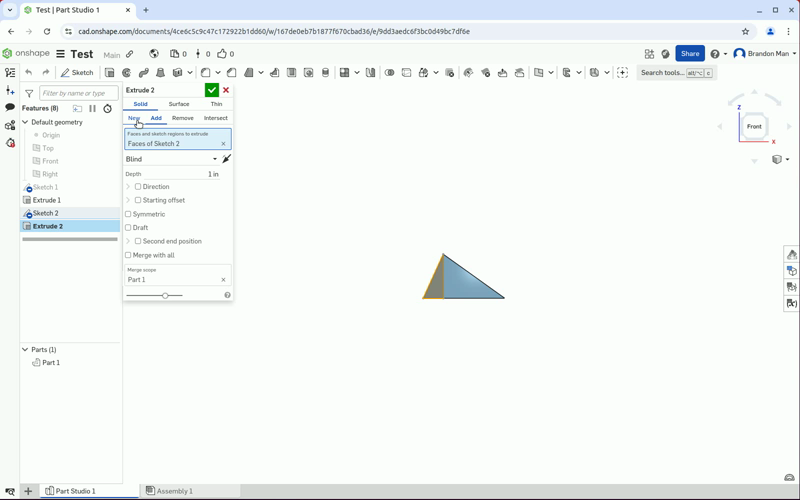
click(137, 120)
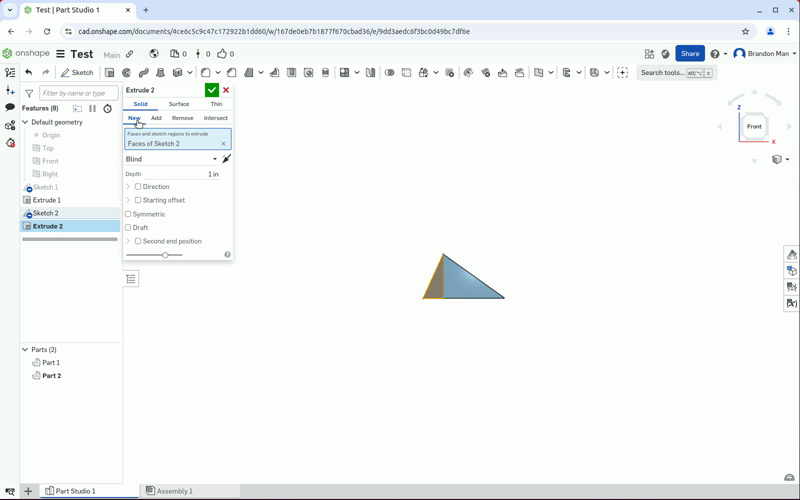
key(tab, 4)
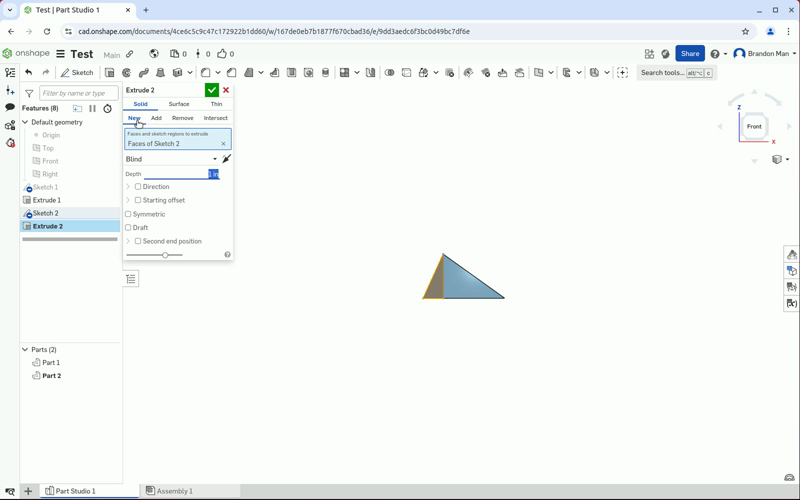
text(23.108)
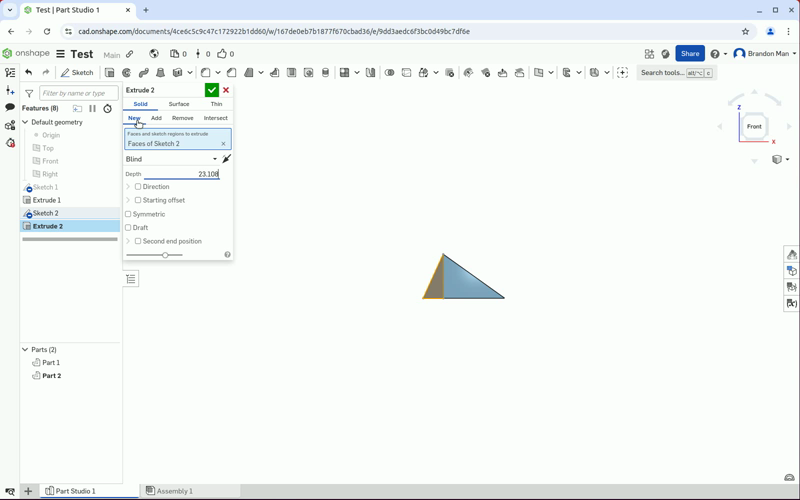
key(enter)
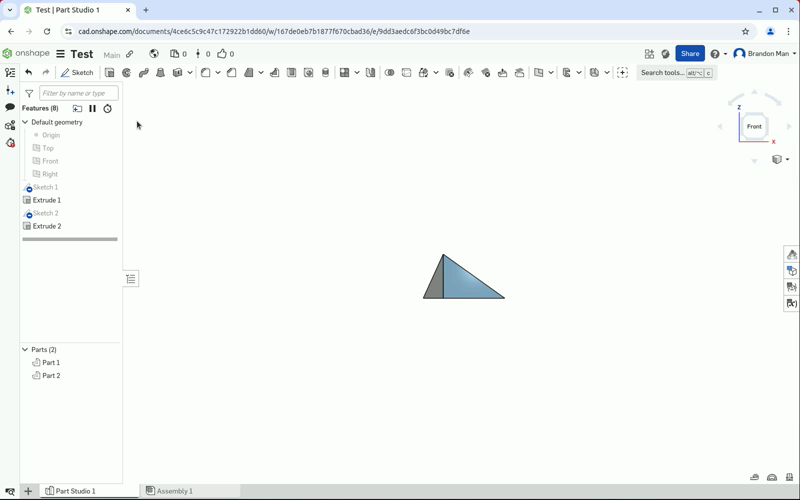
key(shift+h)
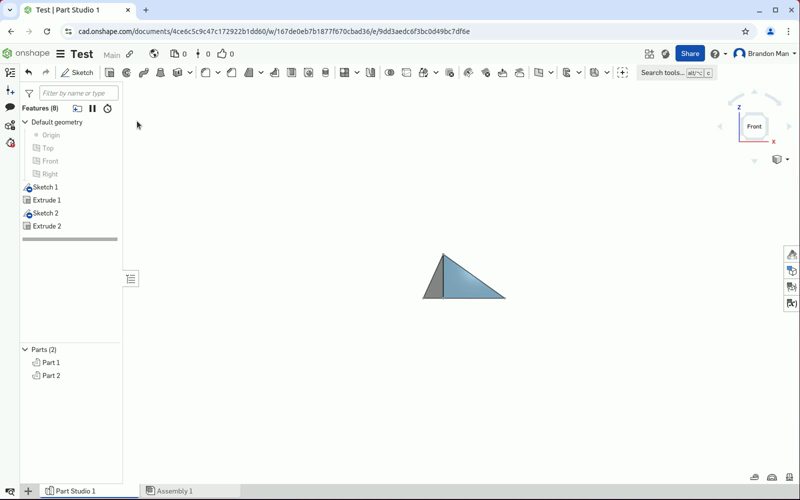
key(shift+h)
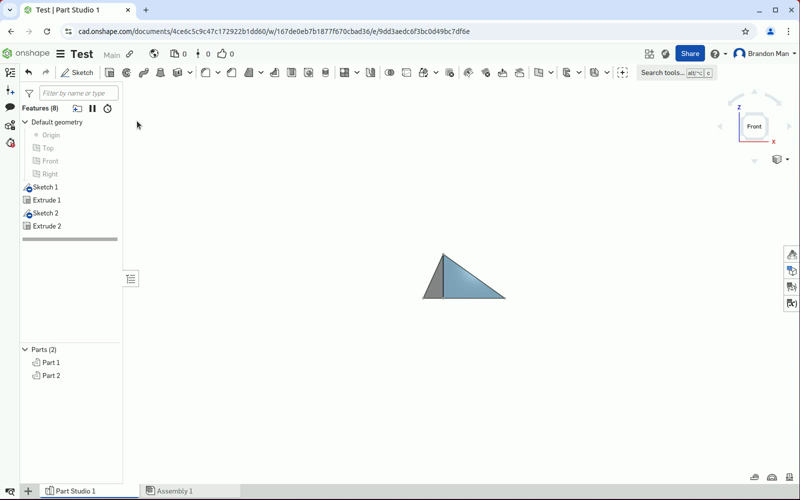
key(shift+7)
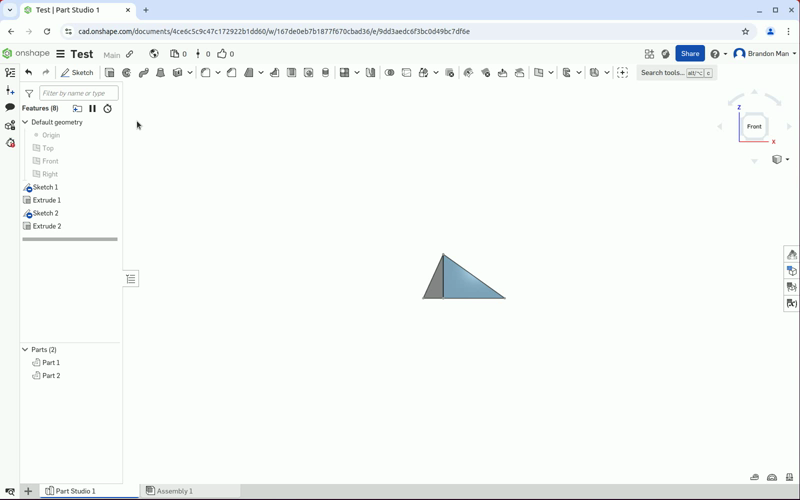
key(left, 2)
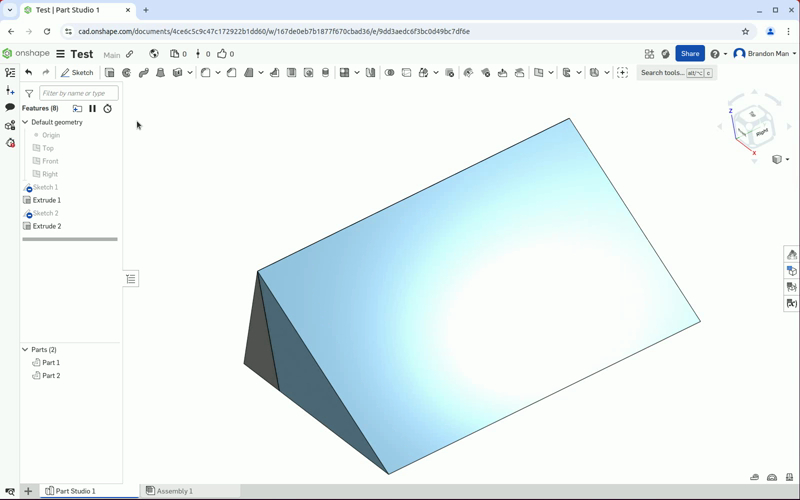
key(down, 2)
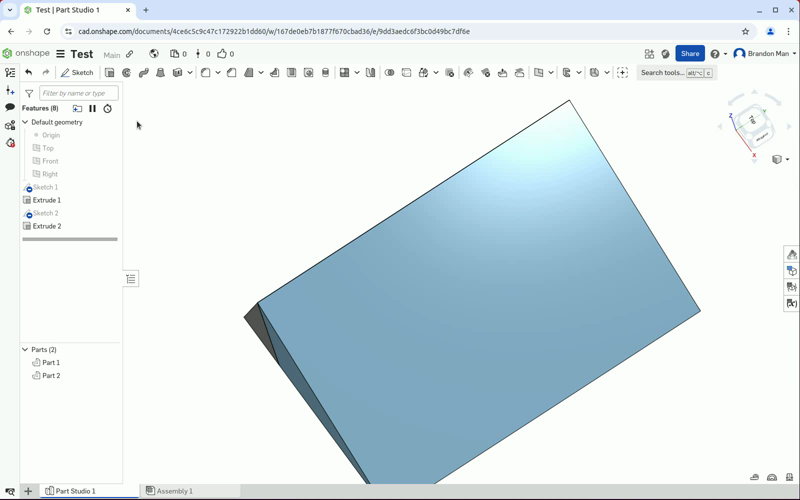
key(up, 2)
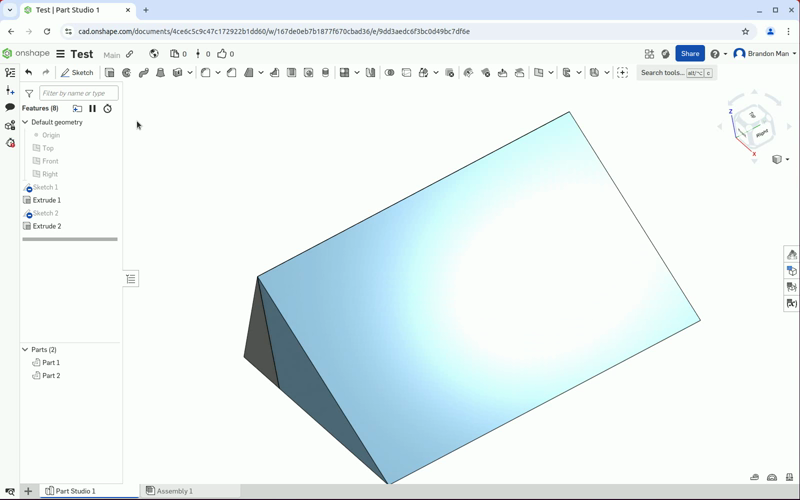
key(right, 2)
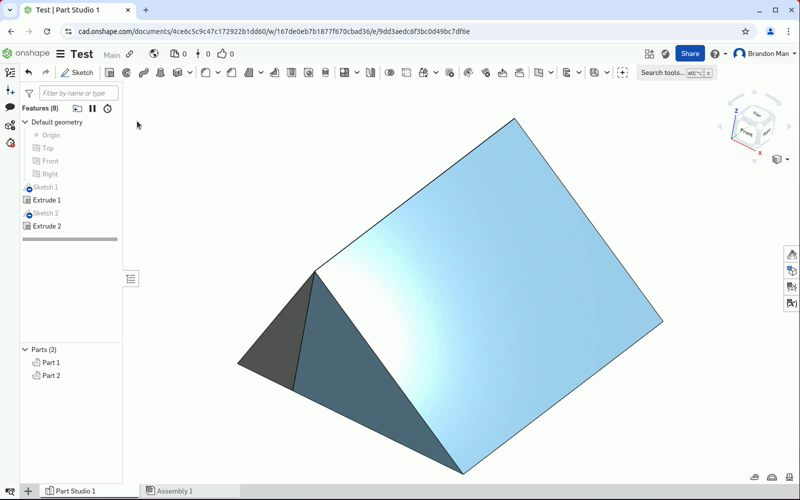
mouse_move(73, 189)
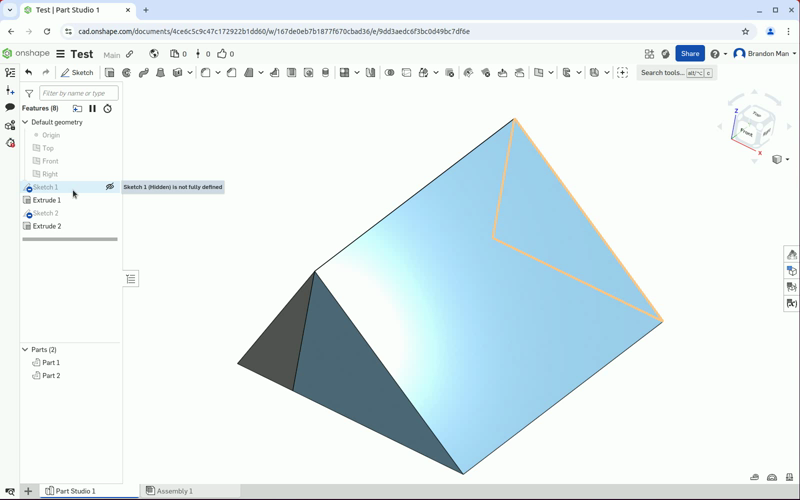
click(73, 189)